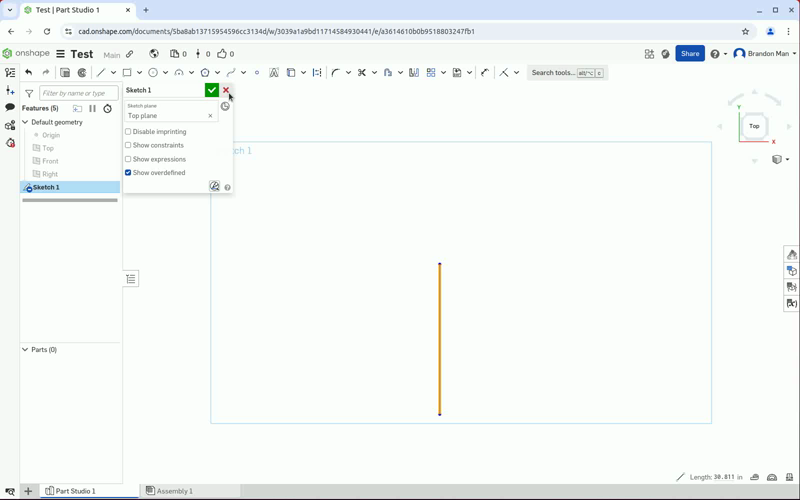
key(shift+h)
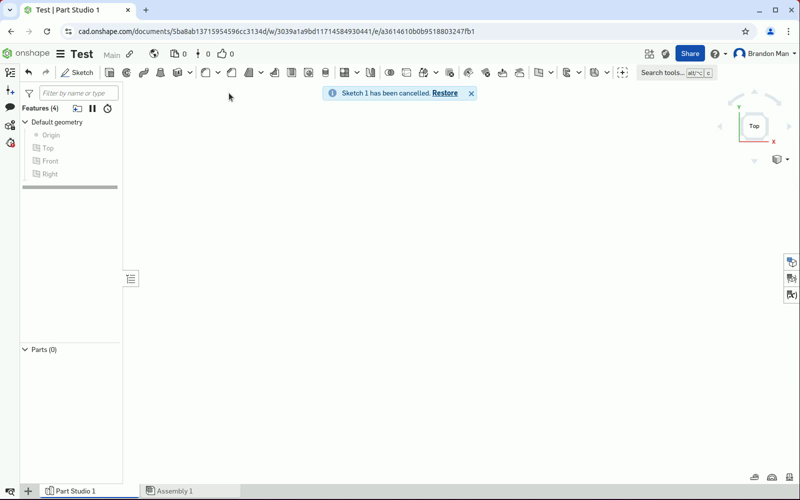
mouse_move(73, 352)
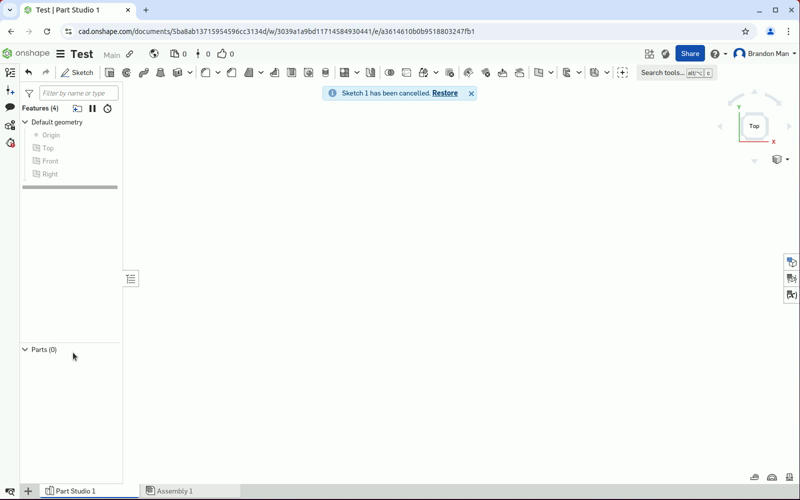
key(y)
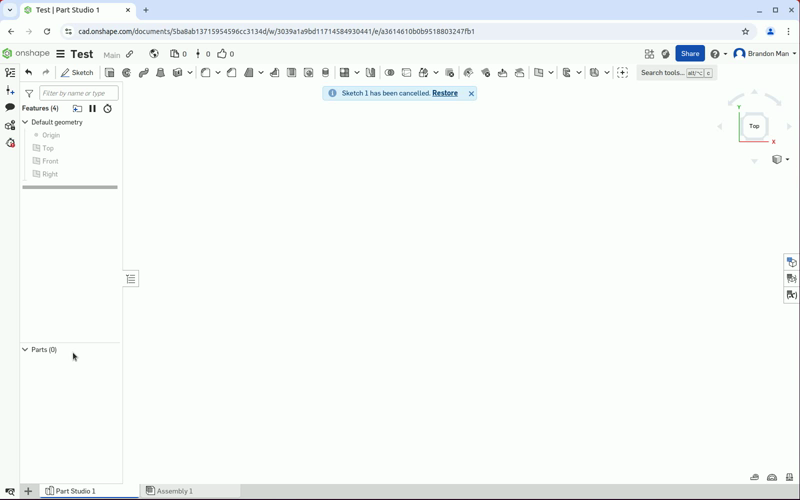
key(shift+p)
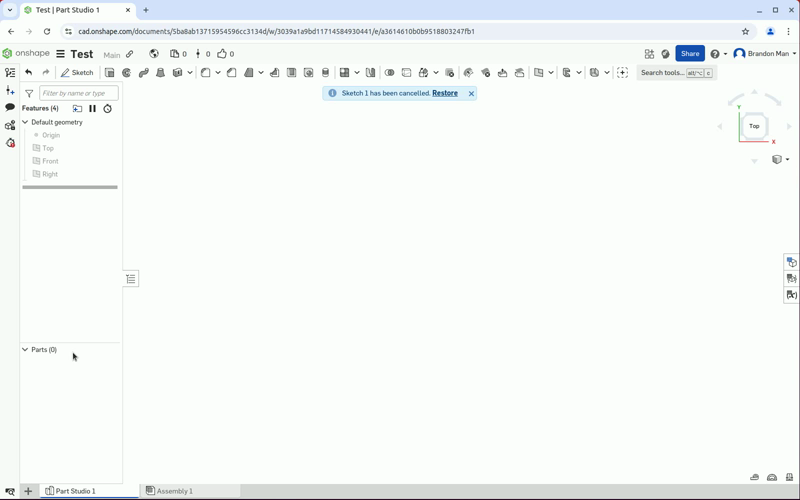
key(space)
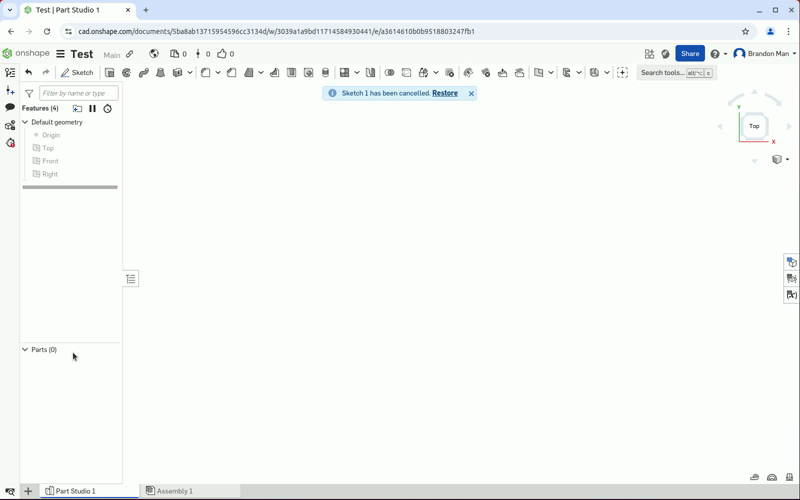
key_down(shift)
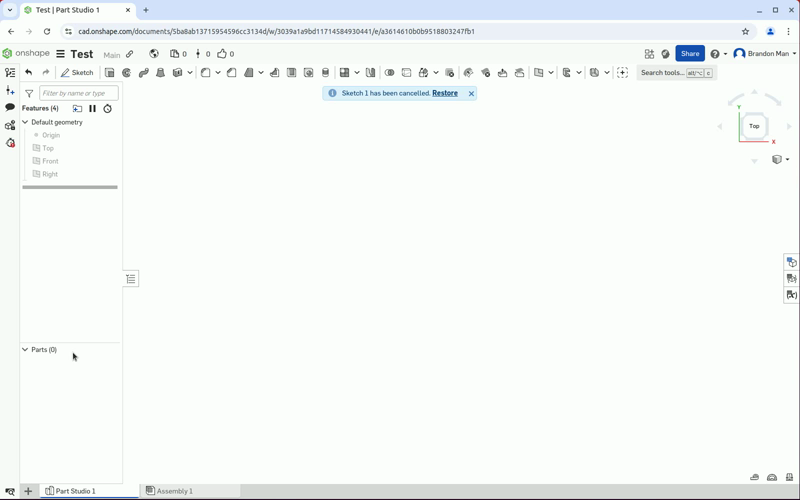
key(up)
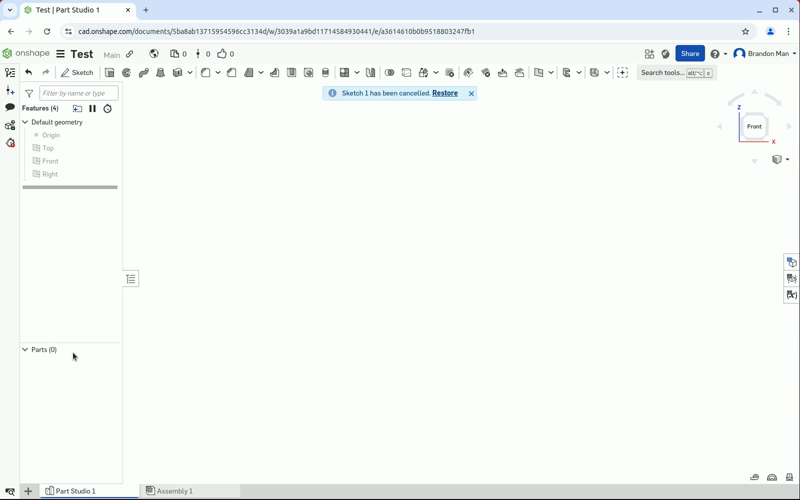
key_up(shift)
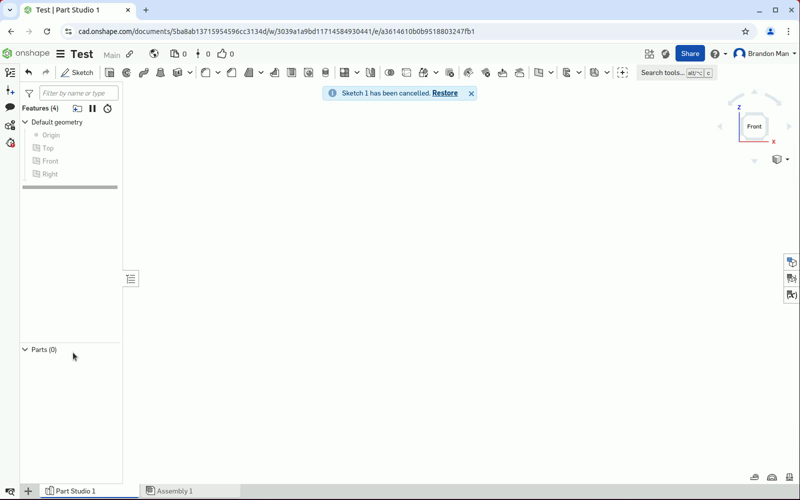
mouse_move(73, 352)
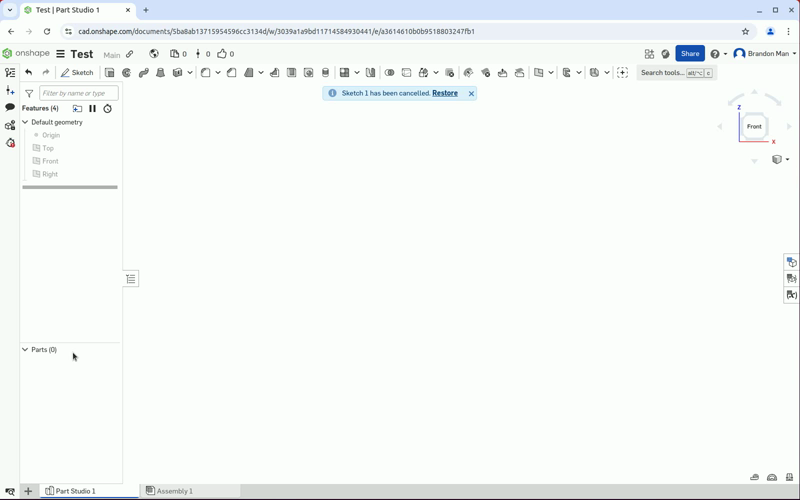
key(shift+y)
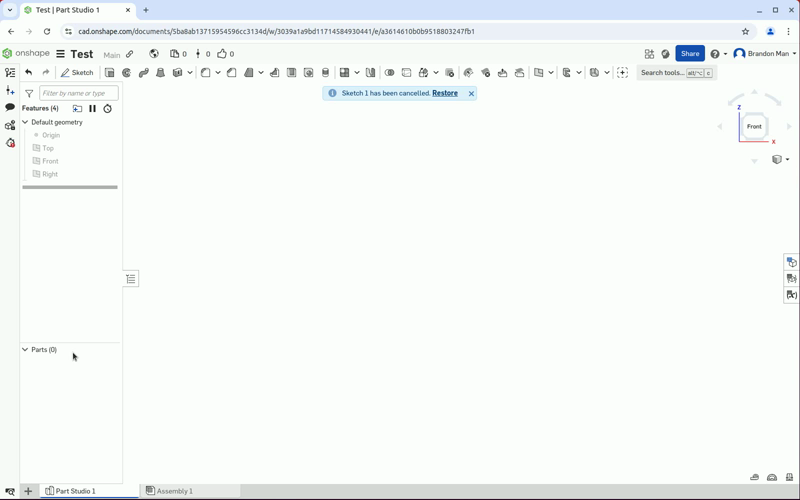
key(shift+s)
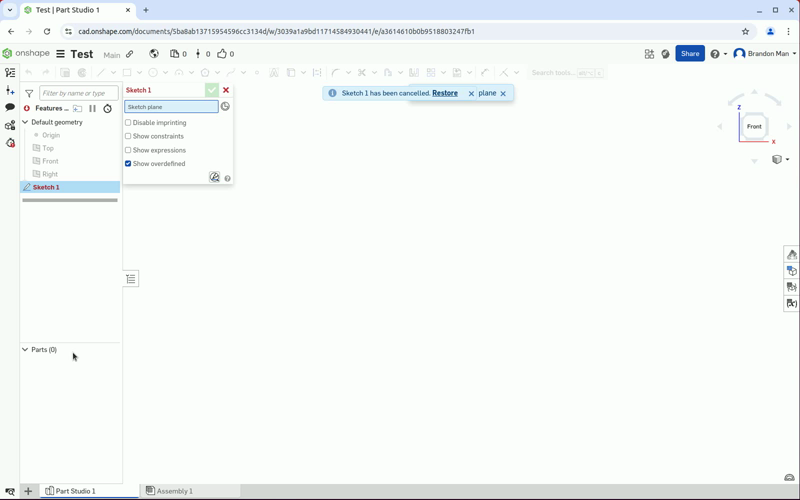
mouse_move(73, 163)
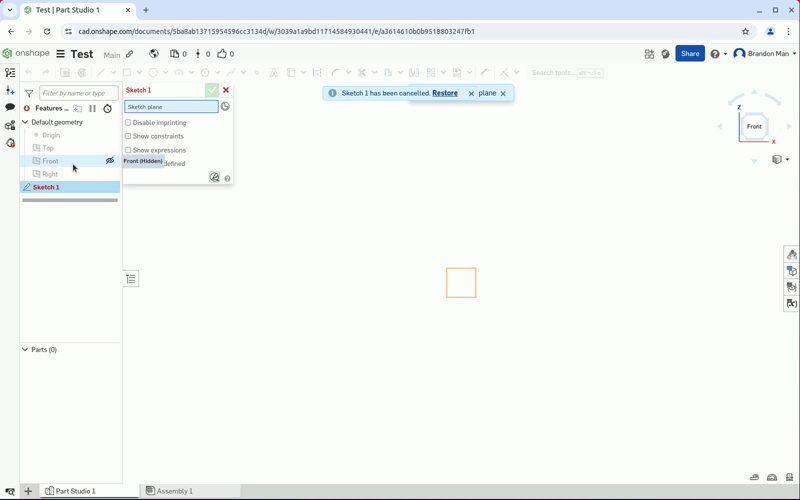
click(73, 163)
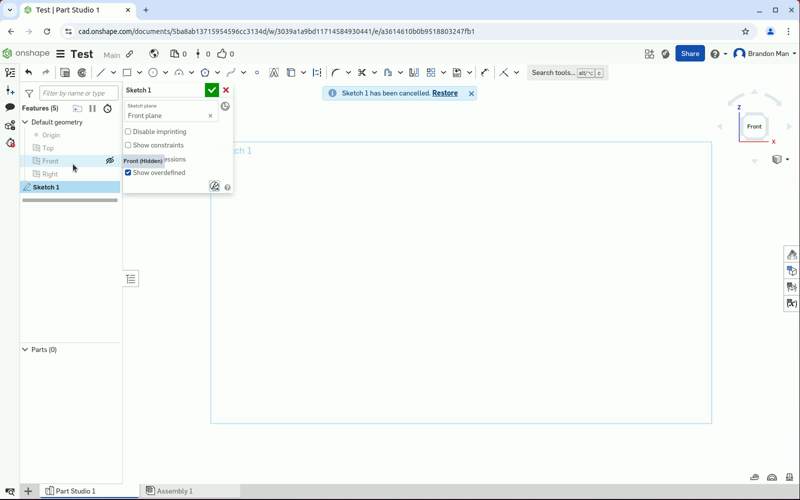
mouse_move(73, 352)
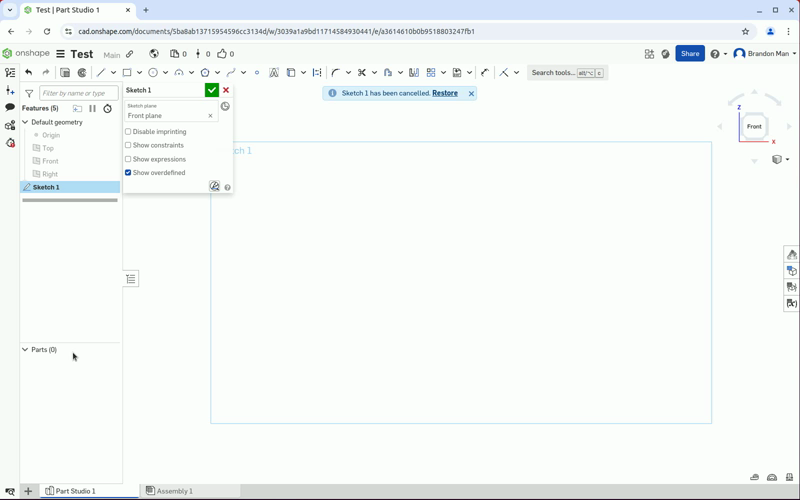
key(y)
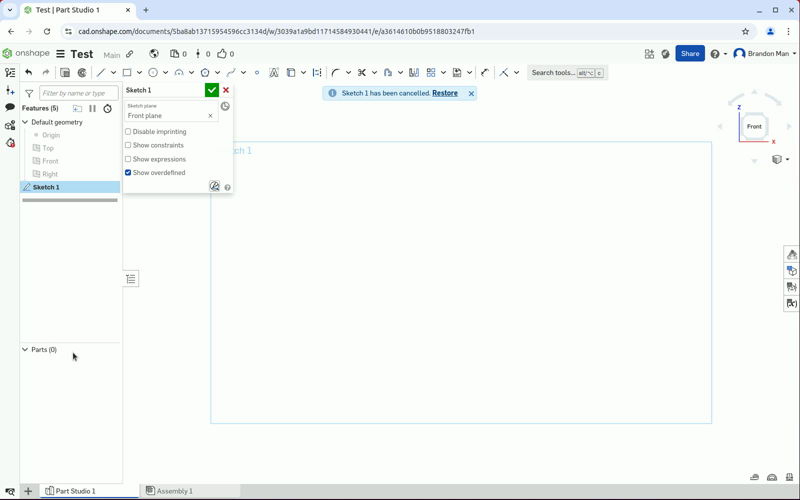
key(c)
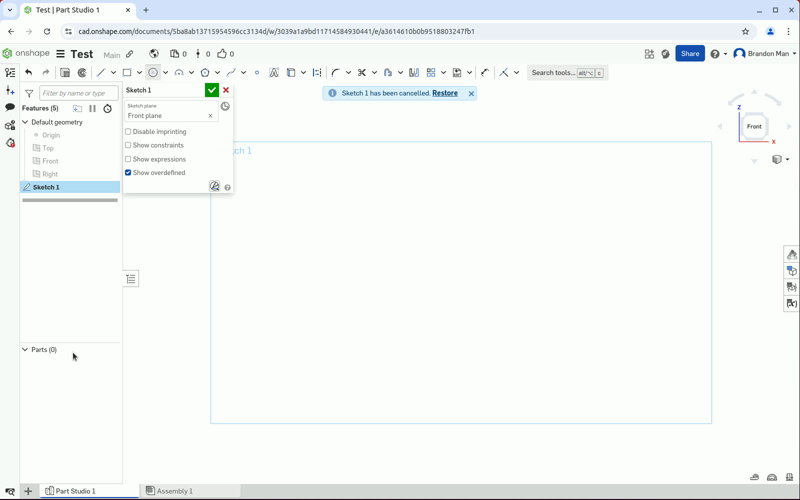
key_down(shift)
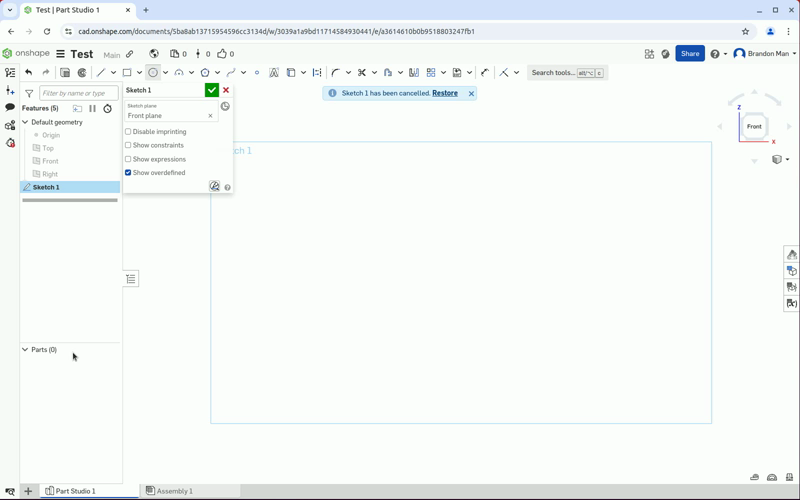
mouse_move(461, 282)
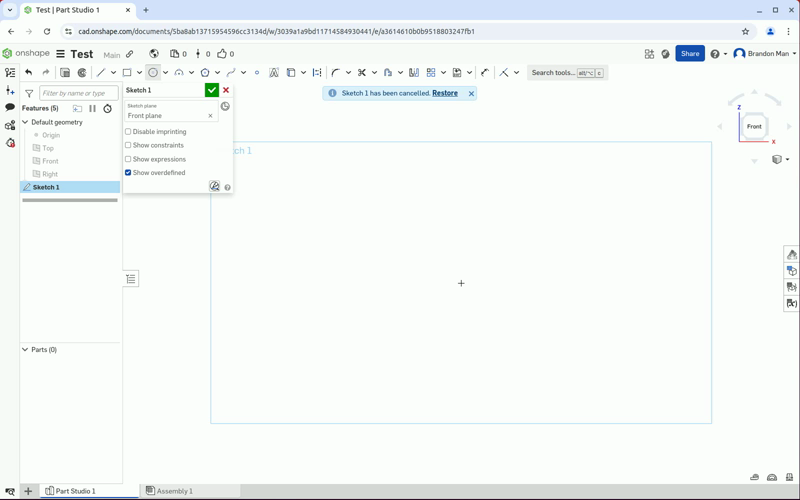
click(461, 282)
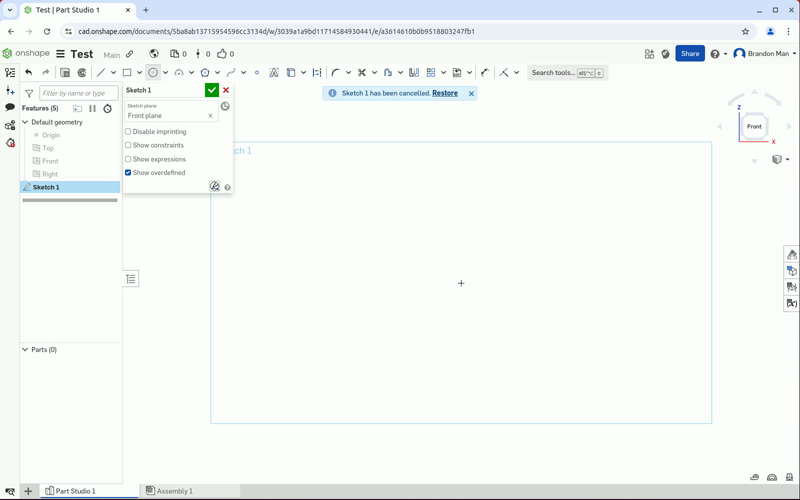
key_up(shift)
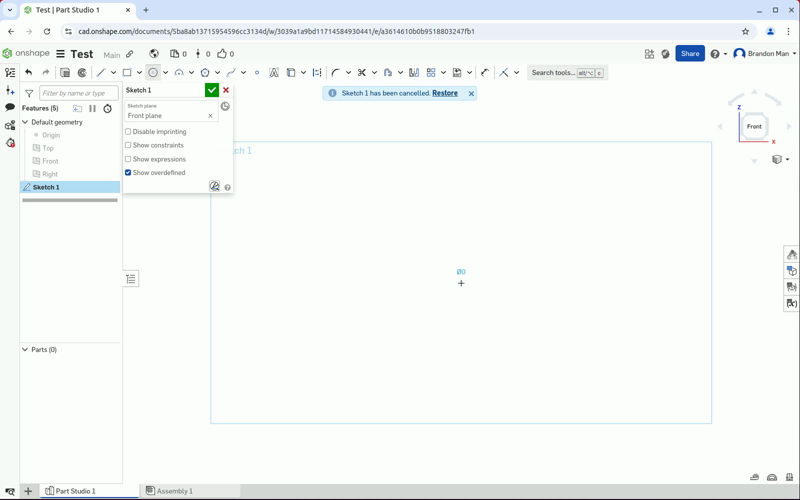
mouse_move(464, 282)
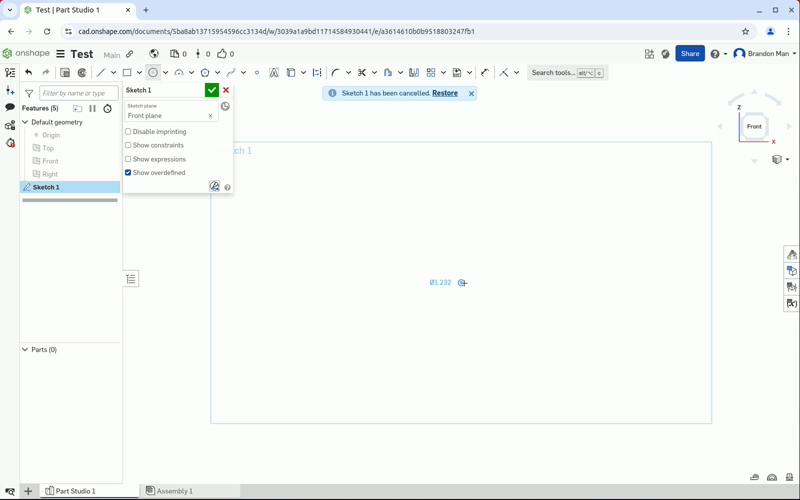
click(464, 282)
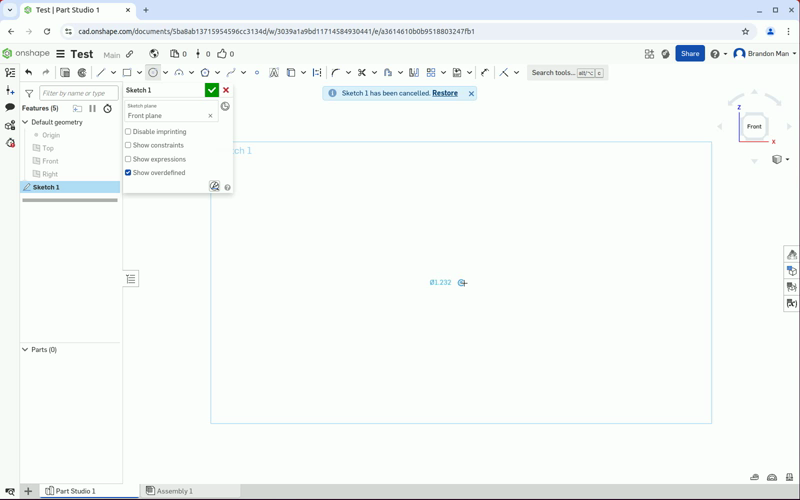
key(esc)
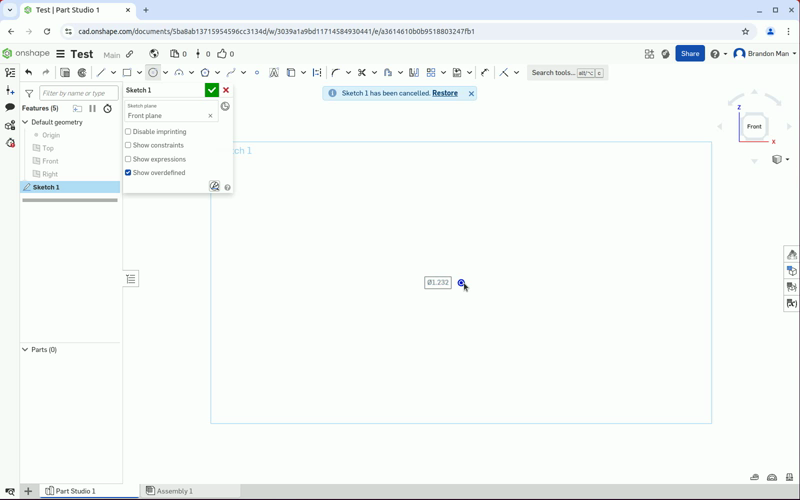
mouse_move(460, 280)
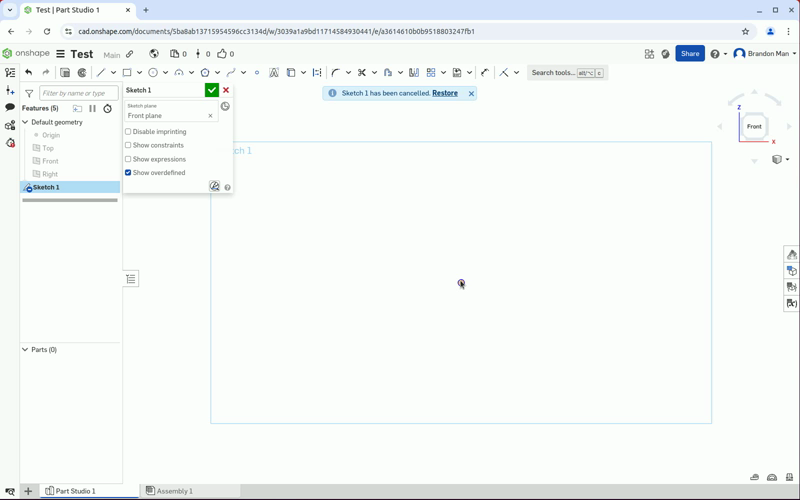
scroll(6)
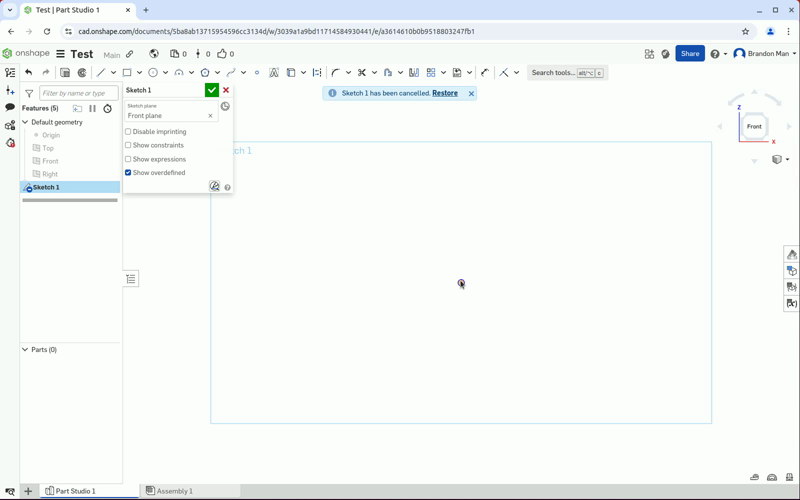
scroll(6)
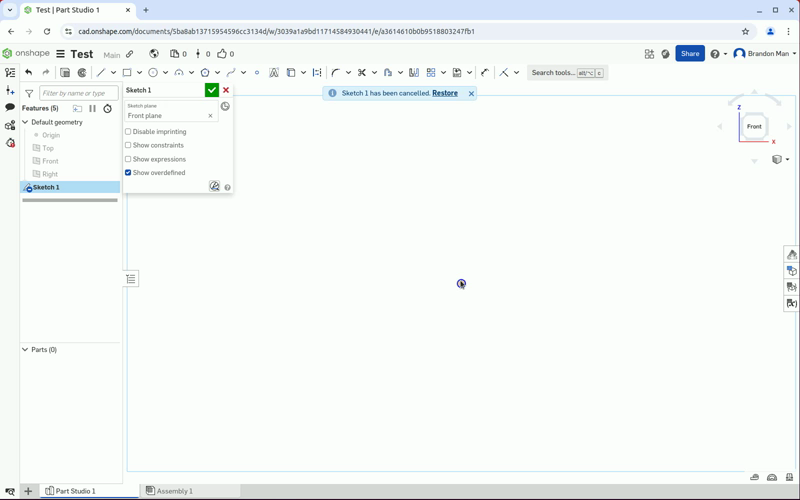
scroll(6)
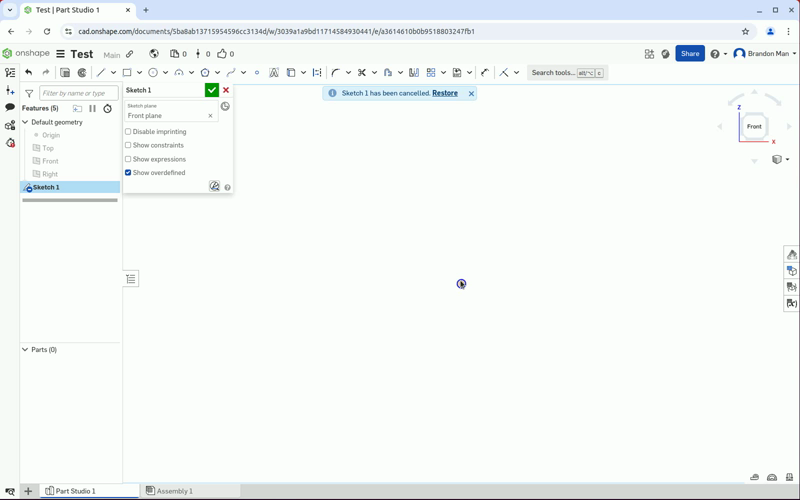
scroll(6)
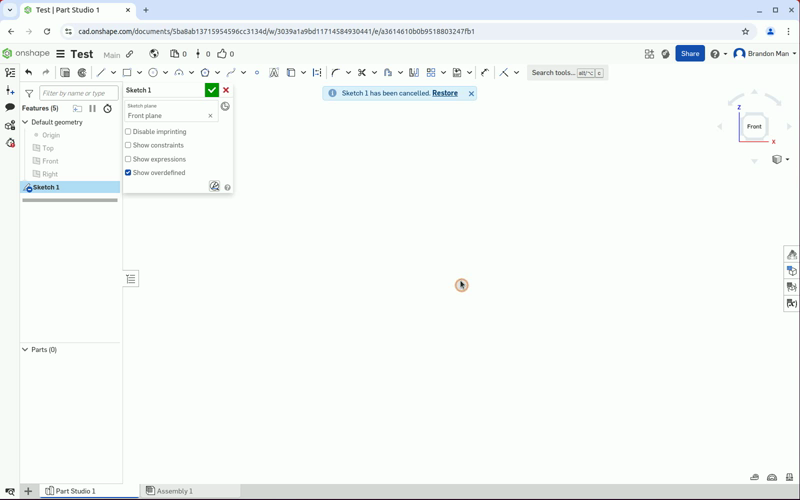
scroll(6)
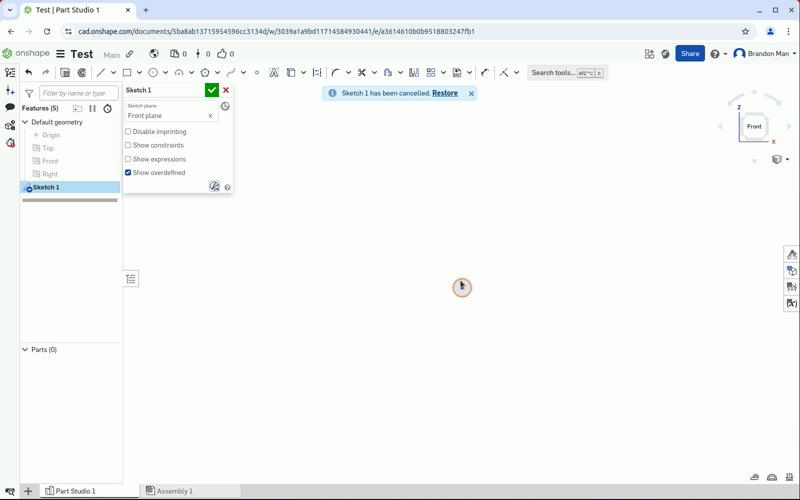
scroll(6)
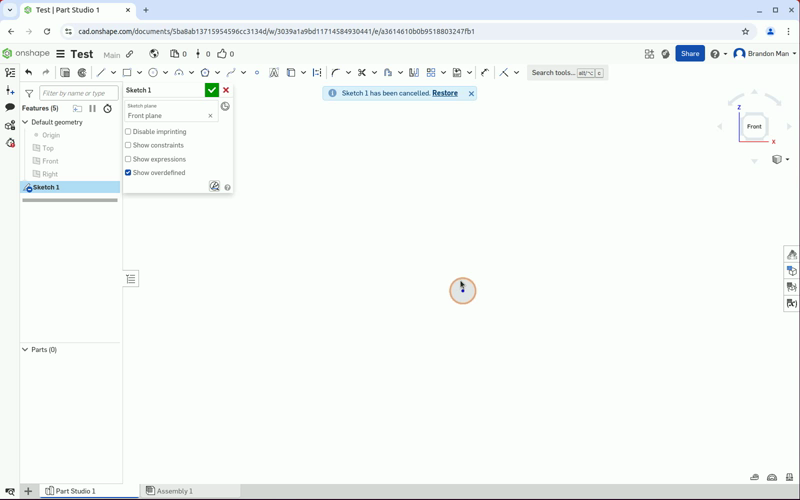
scroll(6)
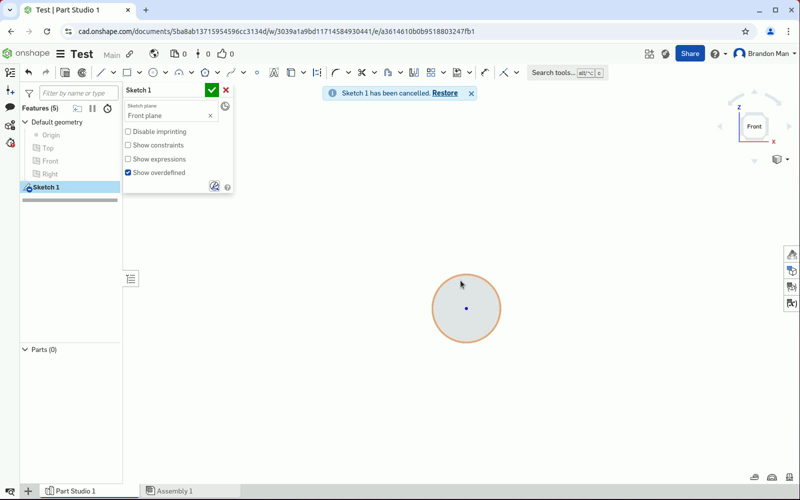
click(460, 280)
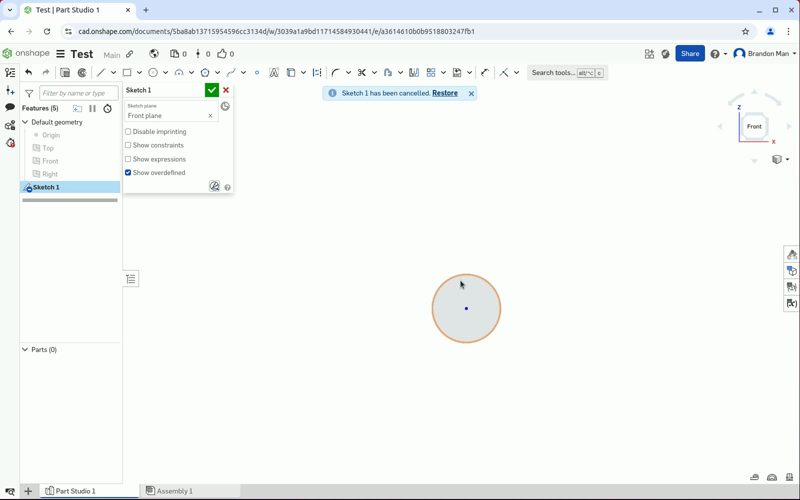
scroll(-6)
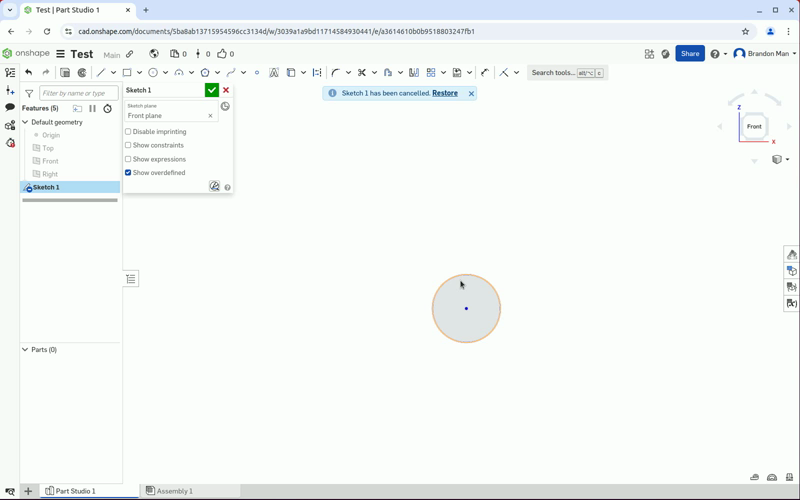
scroll(-6)
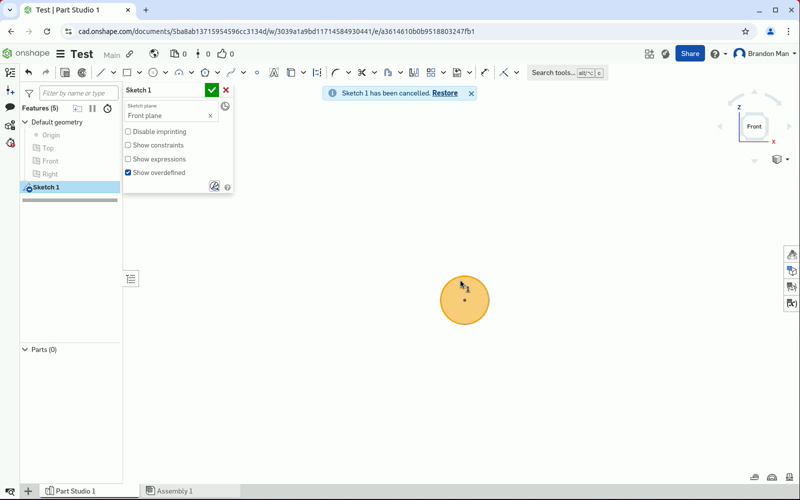
scroll(-6)
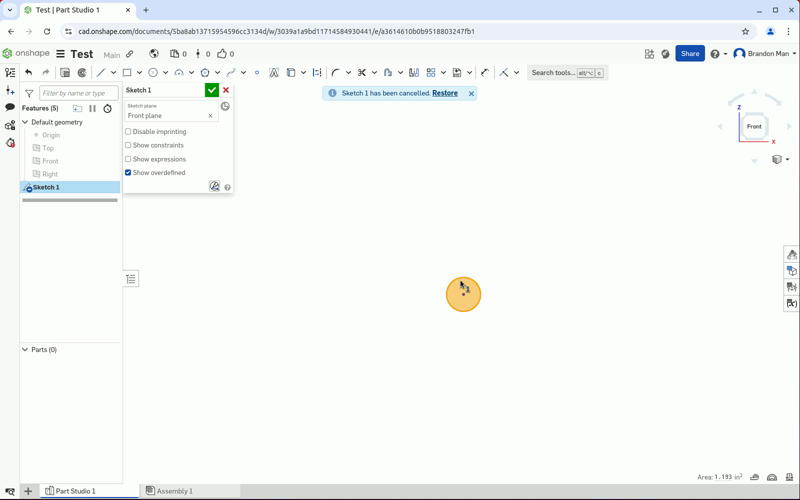
scroll(-6)
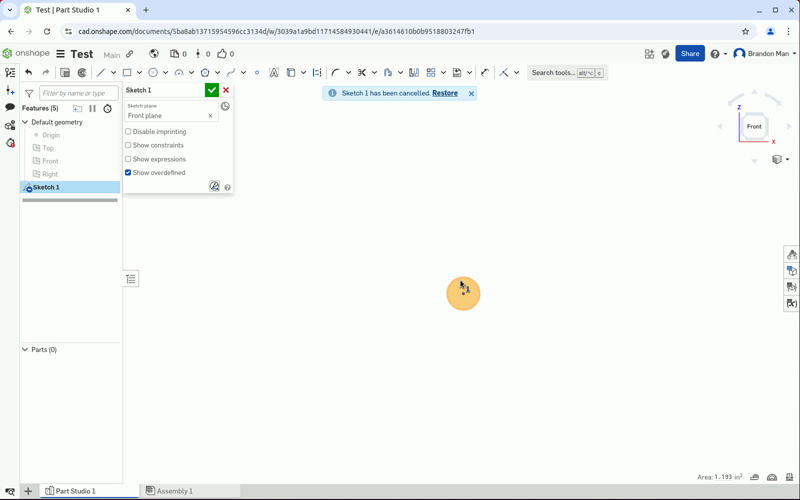
scroll(-6)
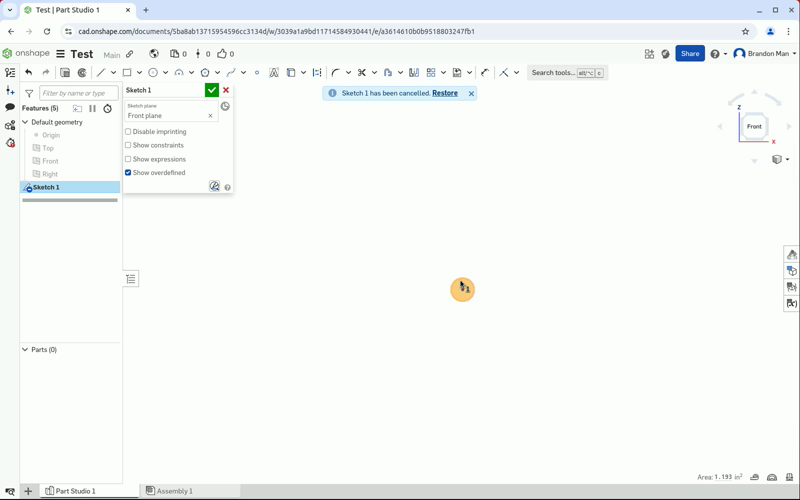
scroll(-6)
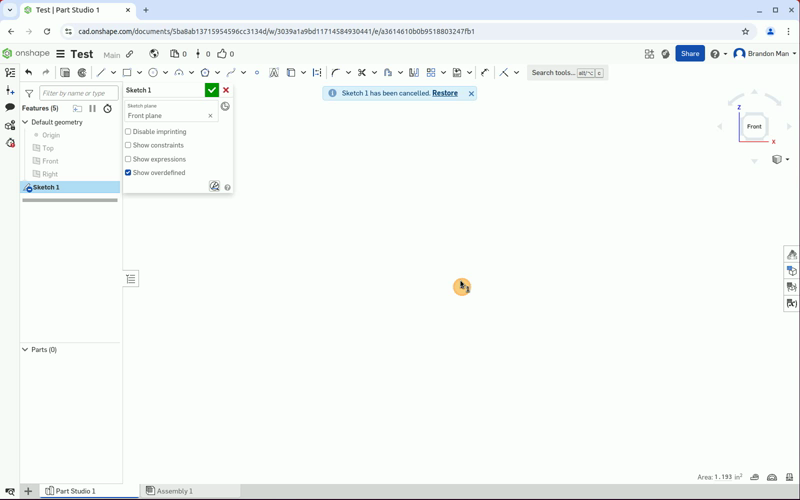
scroll(-6)
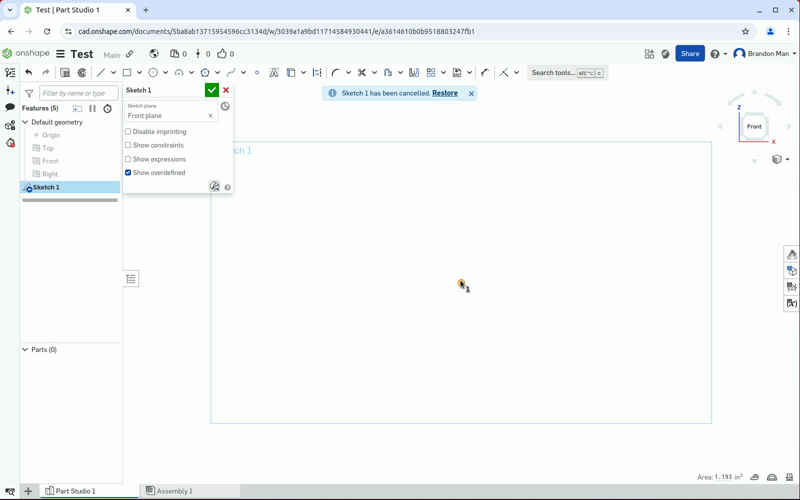
mouse_move(73, 352)
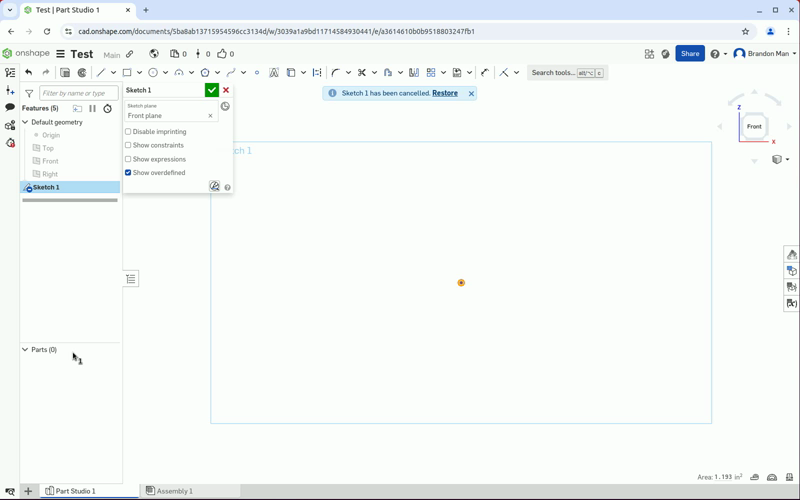
key(shift+y)
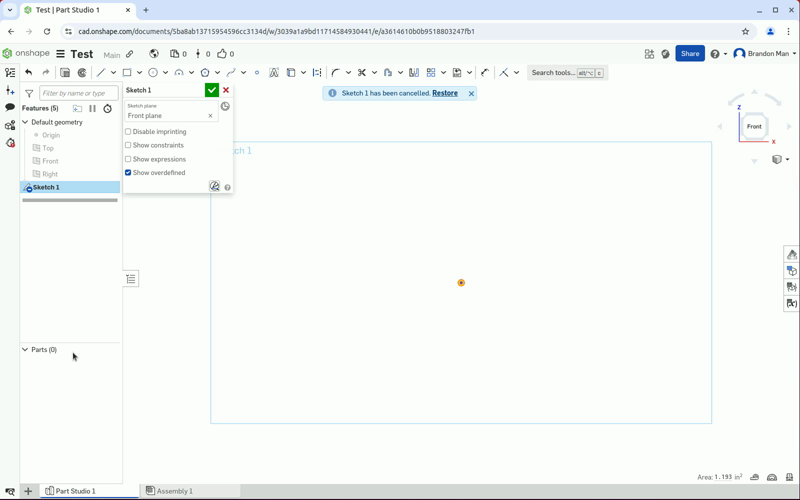
key(shift+e)
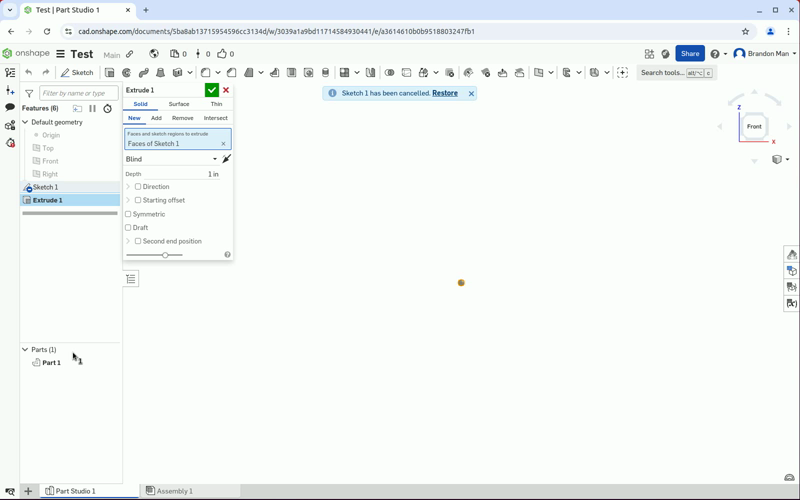
mouse_move(143, 106)
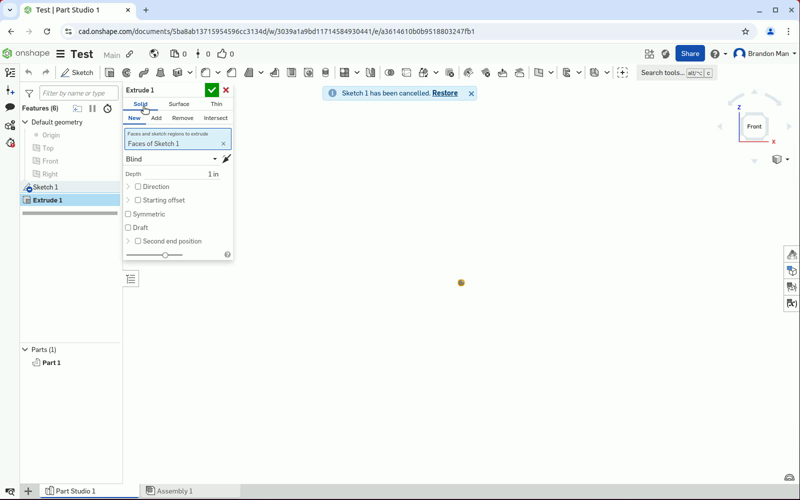
click(143, 106)
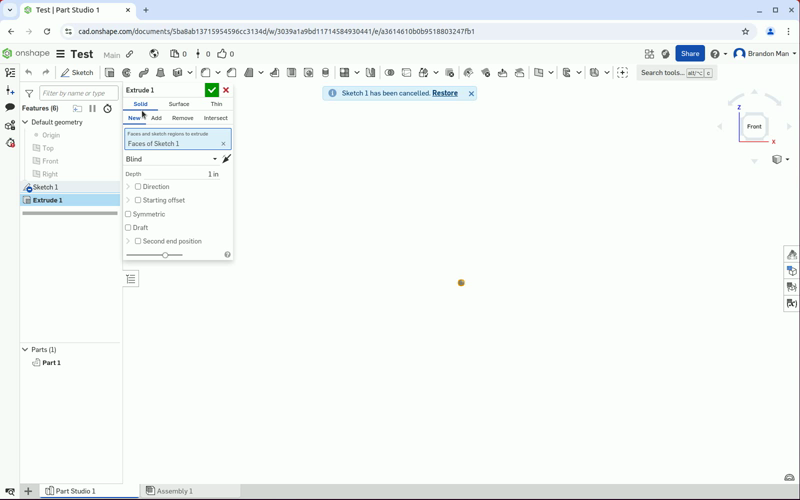
mouse_move(137, 120)
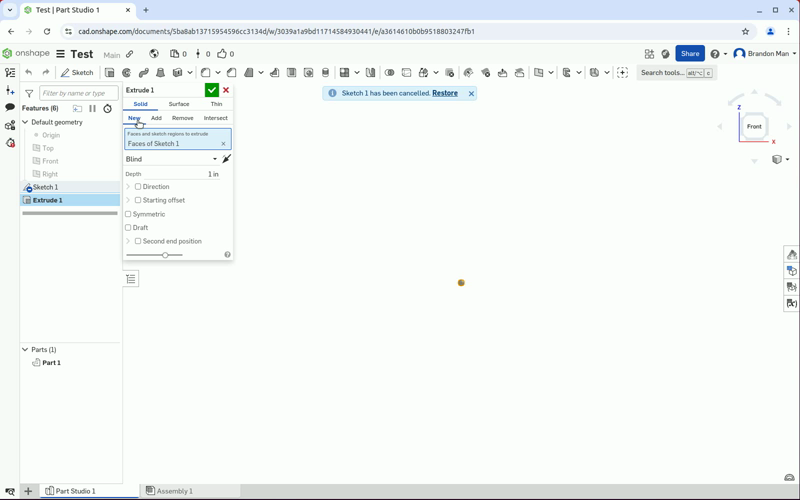
click(137, 120)
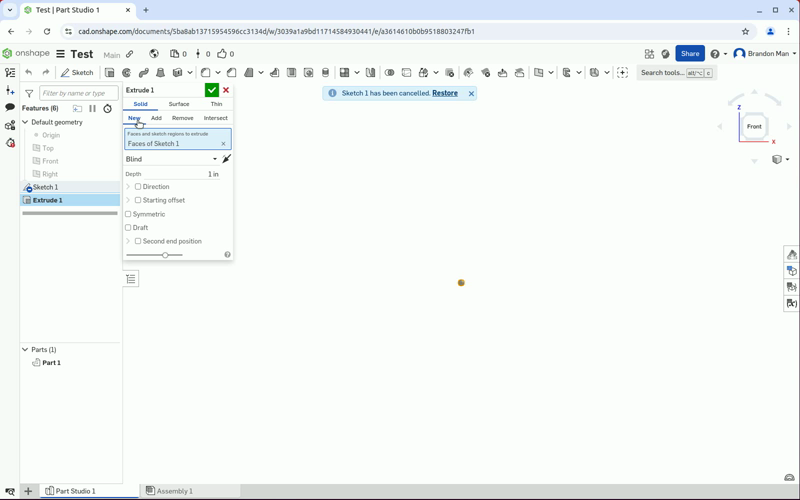
key(tab, 4)
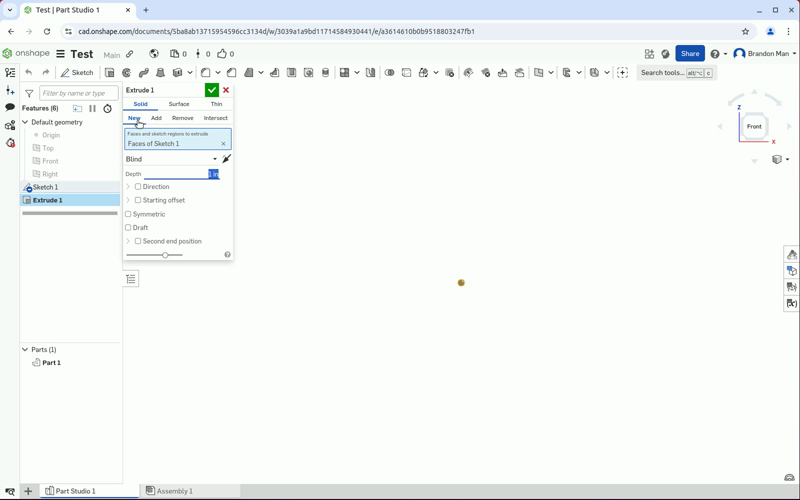
text(-23.108)
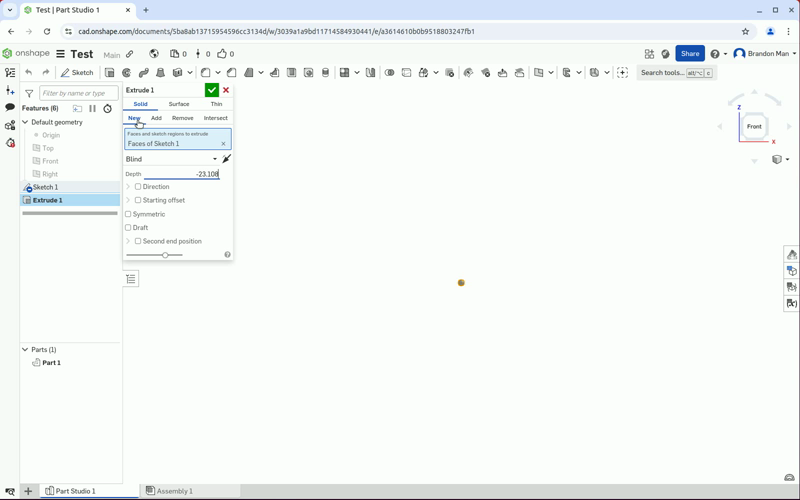
key(enter)
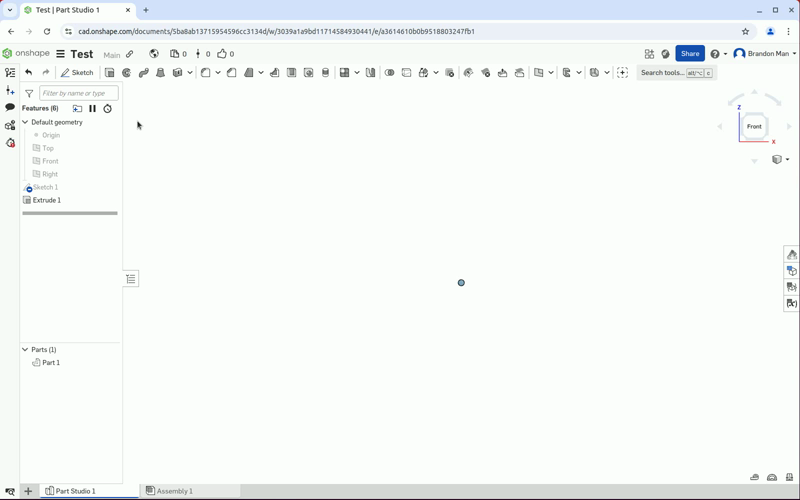
key(shift+h)
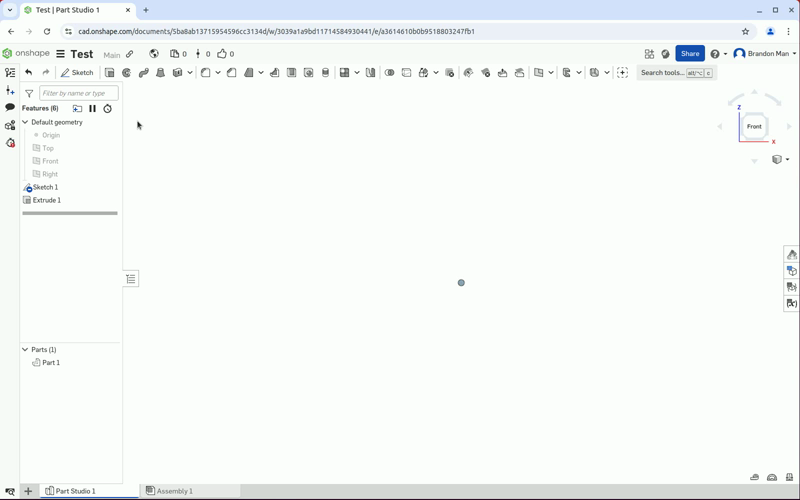
key(shift+h)
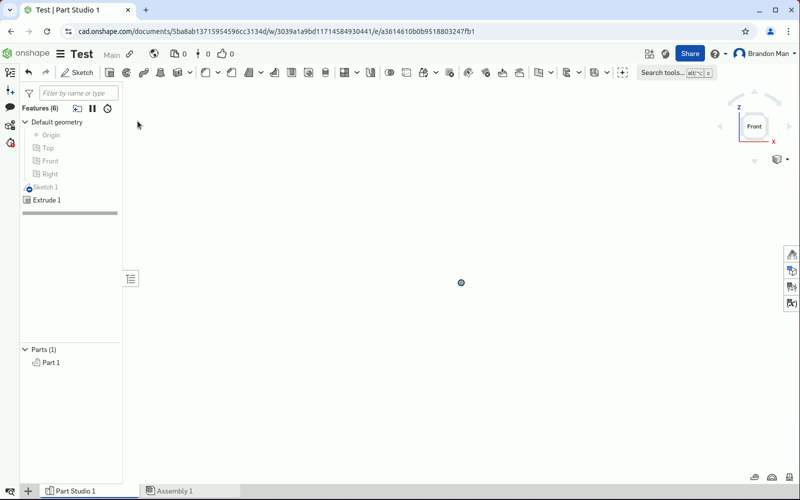
mouse_move(73, 189)
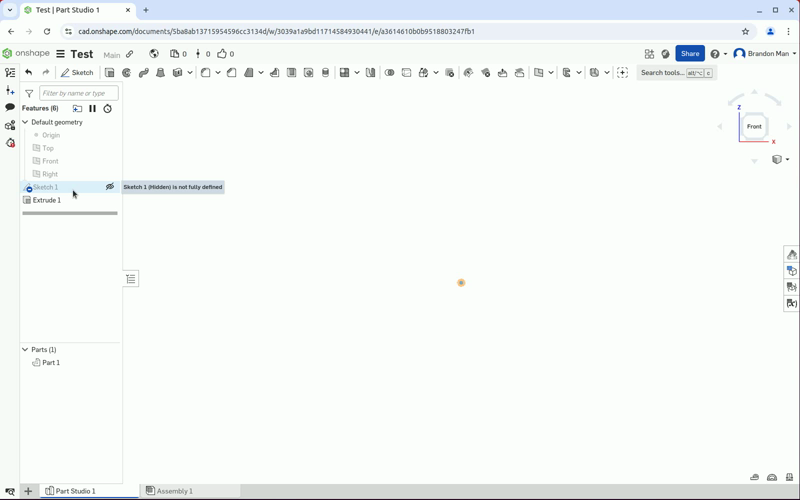
click(73, 189)
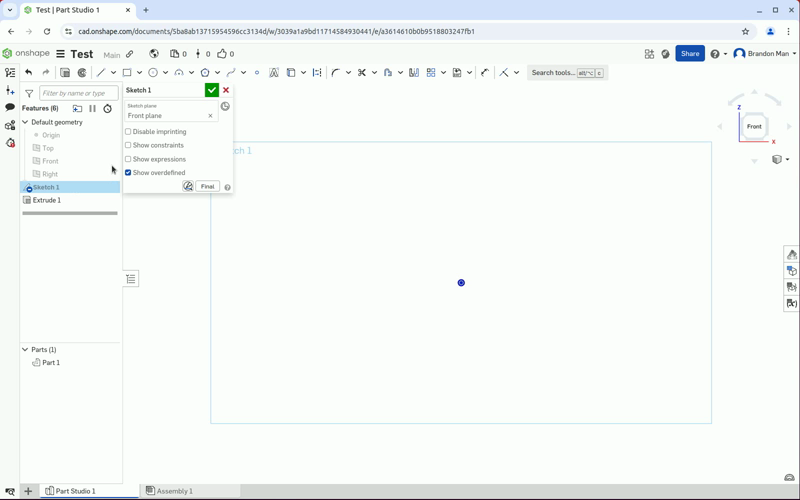
mouse_move(229, 92)
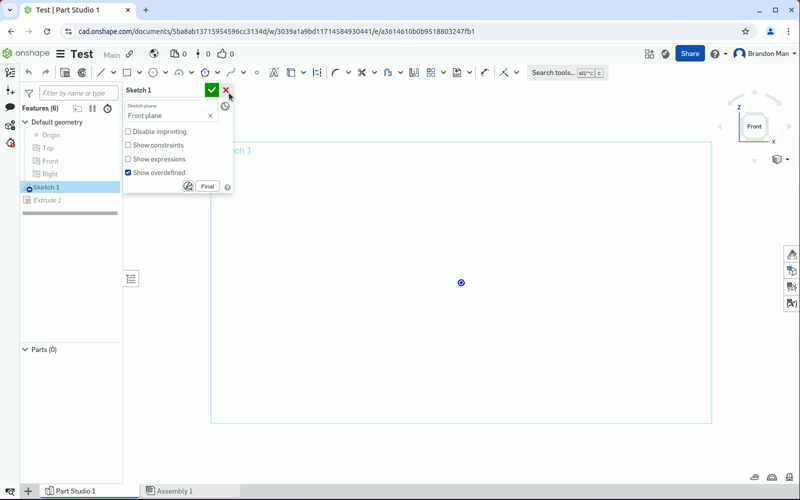
click(229, 92)
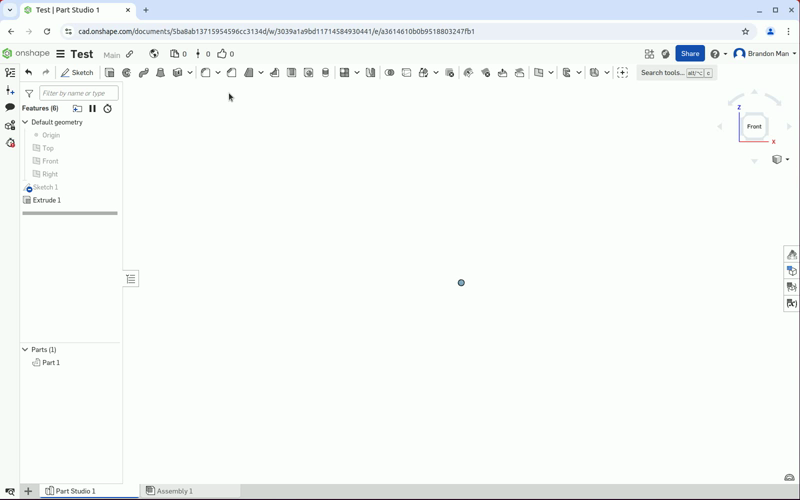
mouse_move(73, 352)
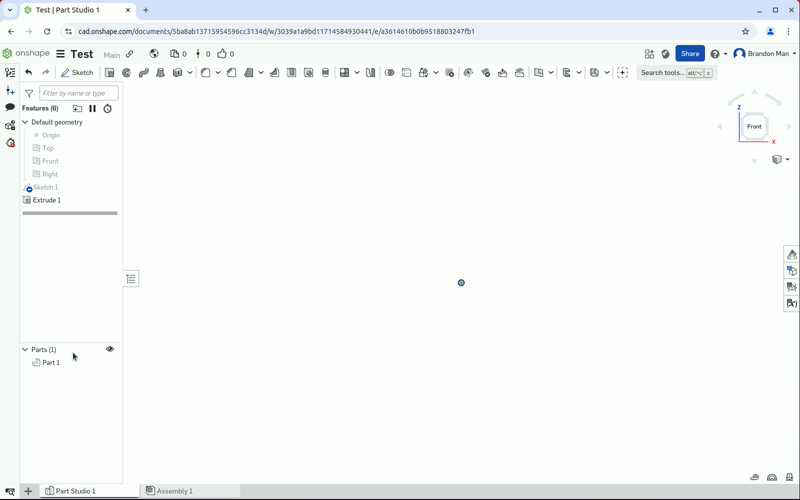
key(y)
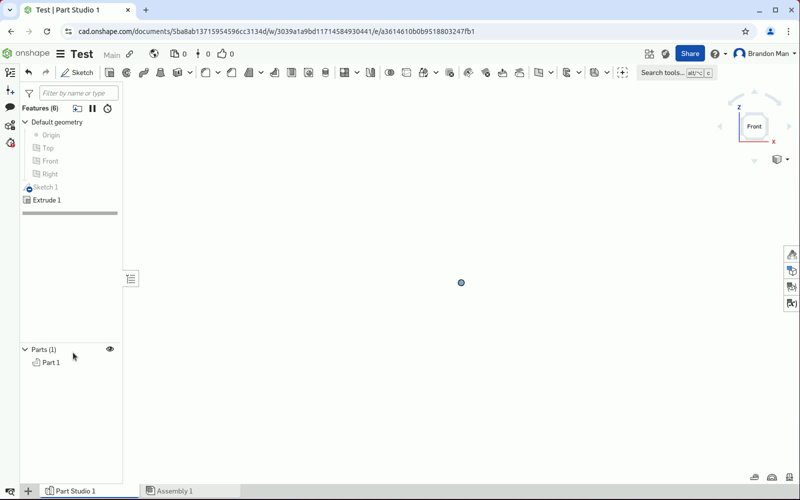
key(shift+p)
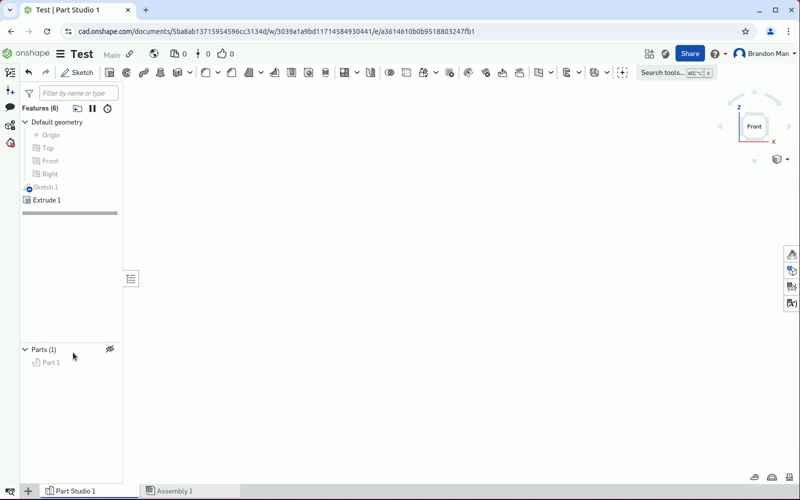
key(space)
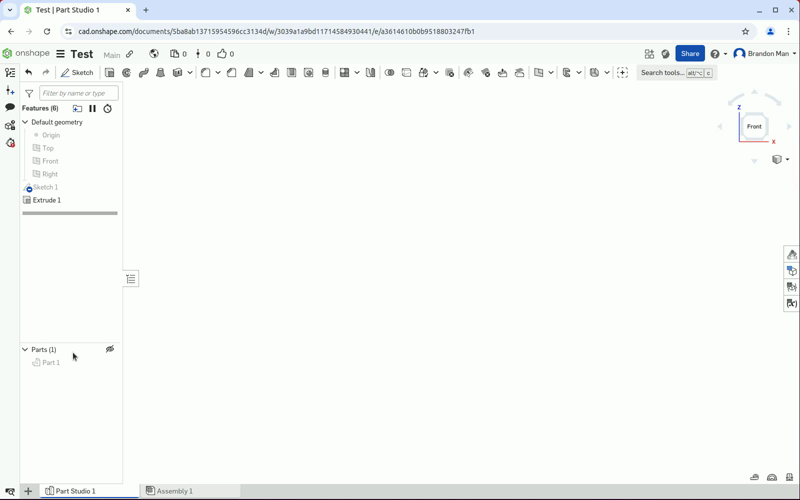
key_down(shift)
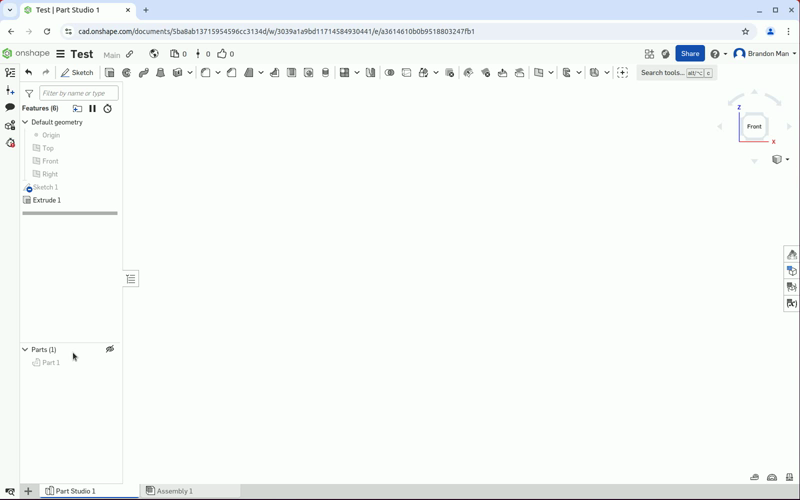
key(down)
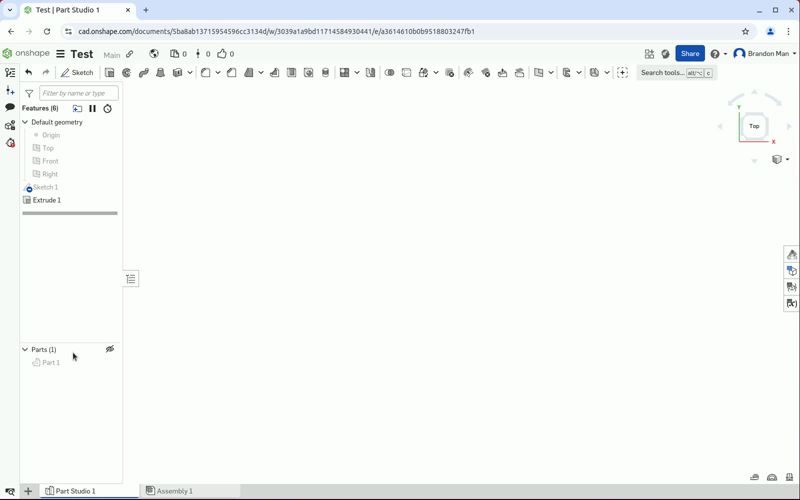
key_up(shift)
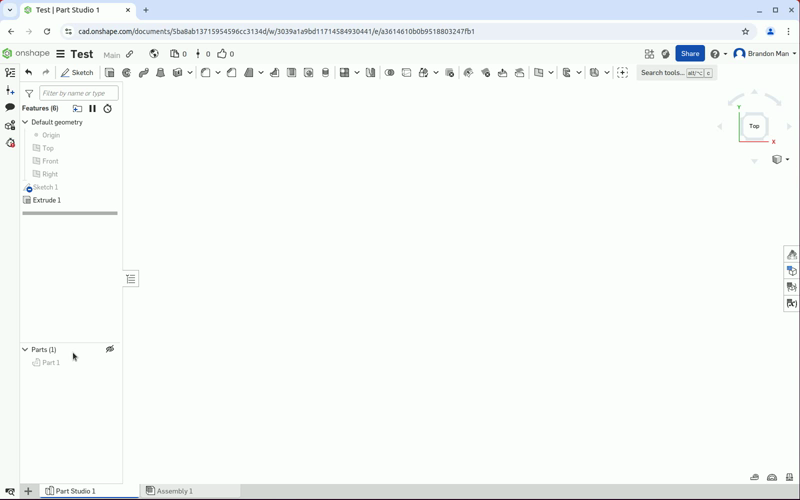
mouse_move(73, 352)
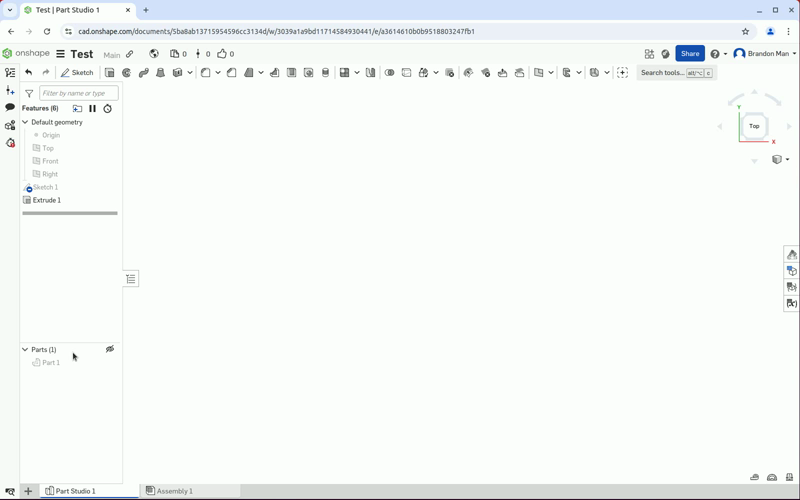
key(shift+y)
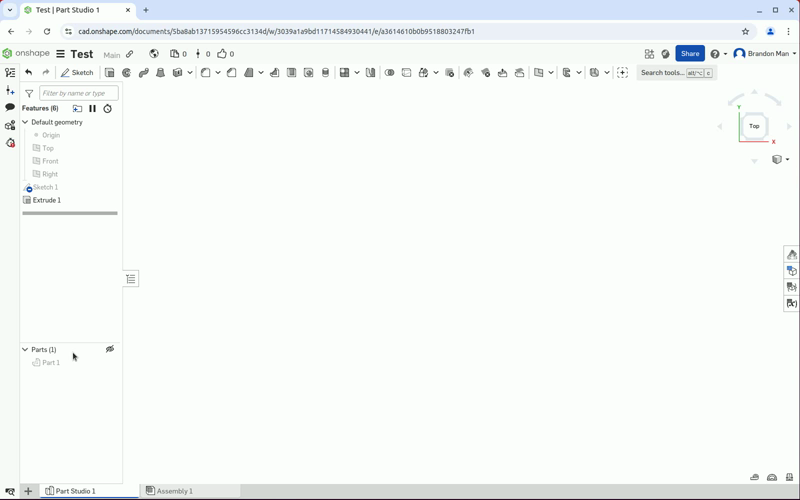
key(shift+s)
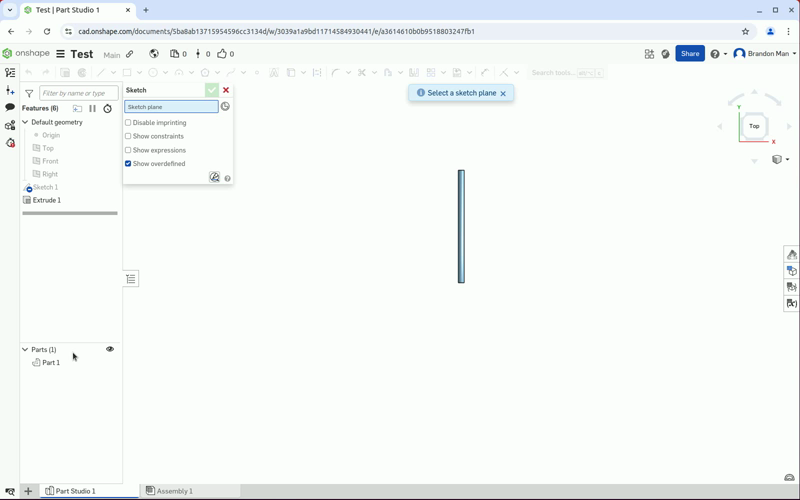
mouse_move(73, 150)
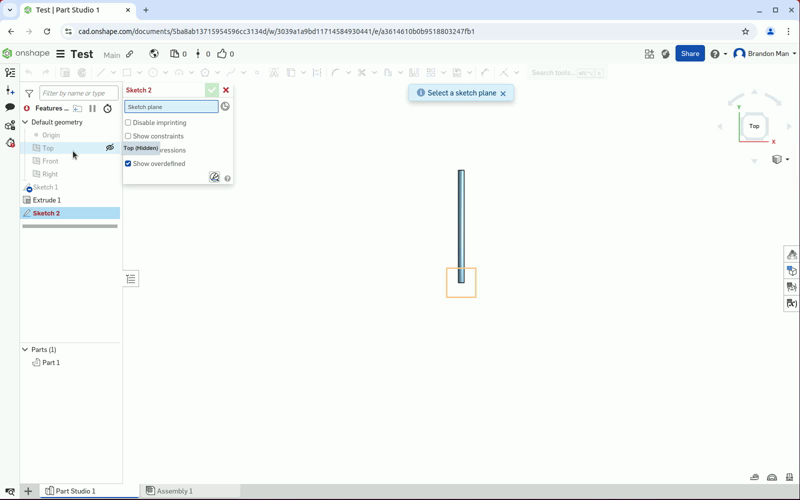
click(73, 150)
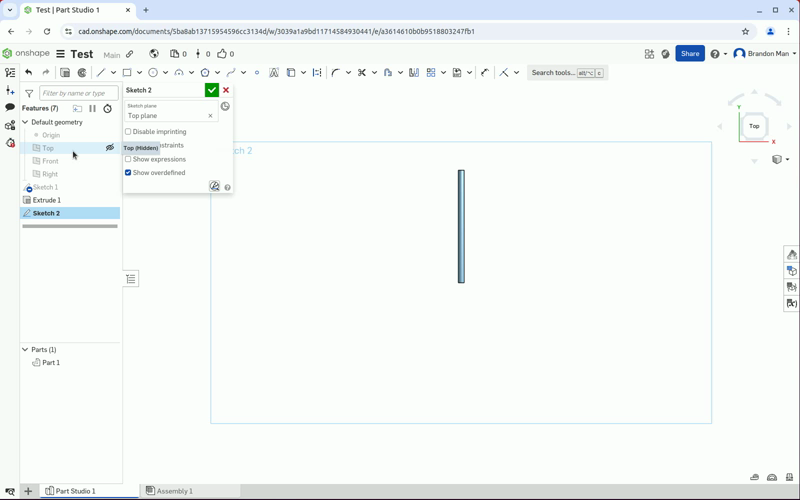
mouse_move(73, 352)
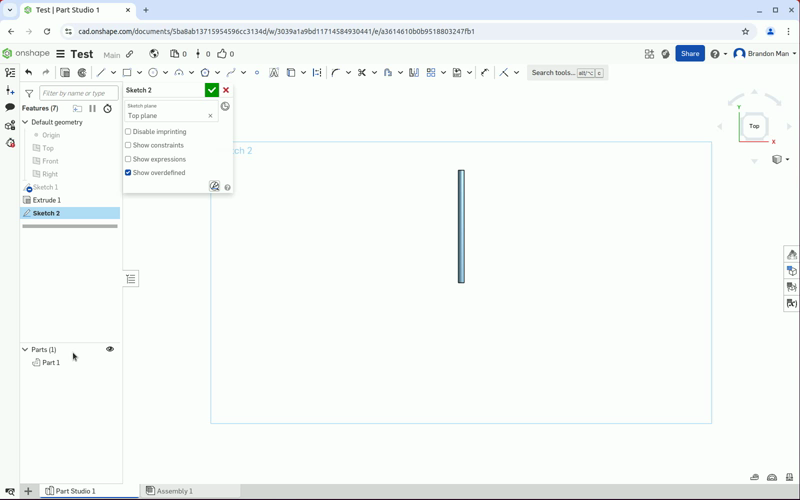
key(y)
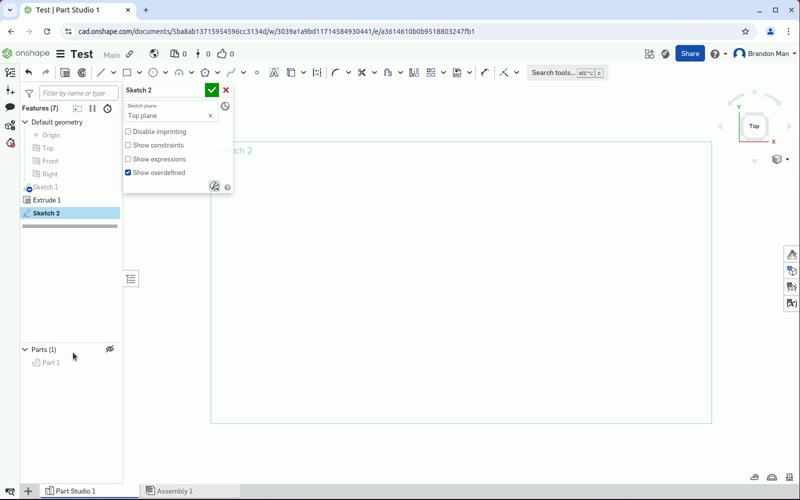
key(l)
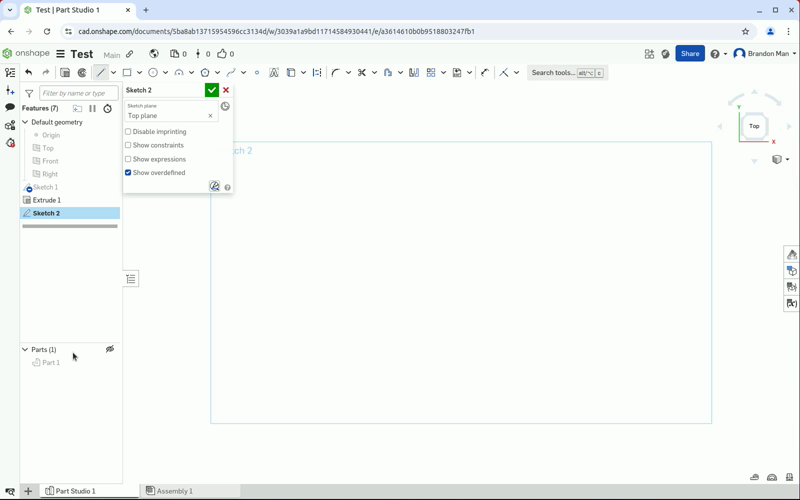
key_down(shift)
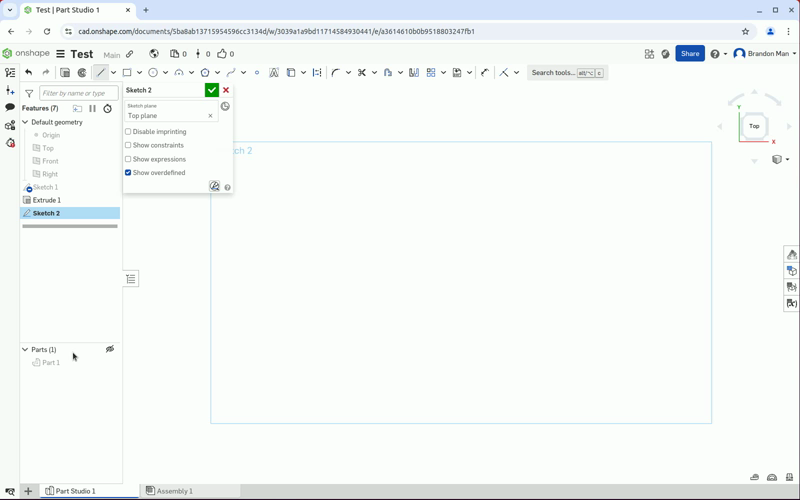
mouse_move(362, 282)
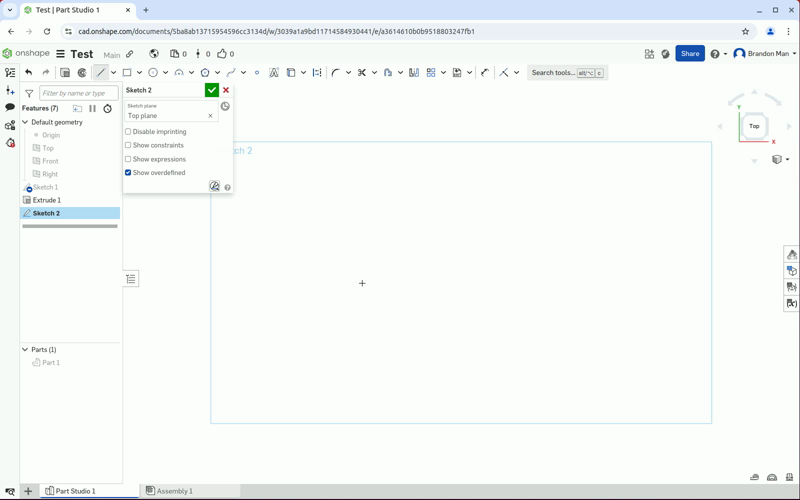
click(362, 282)
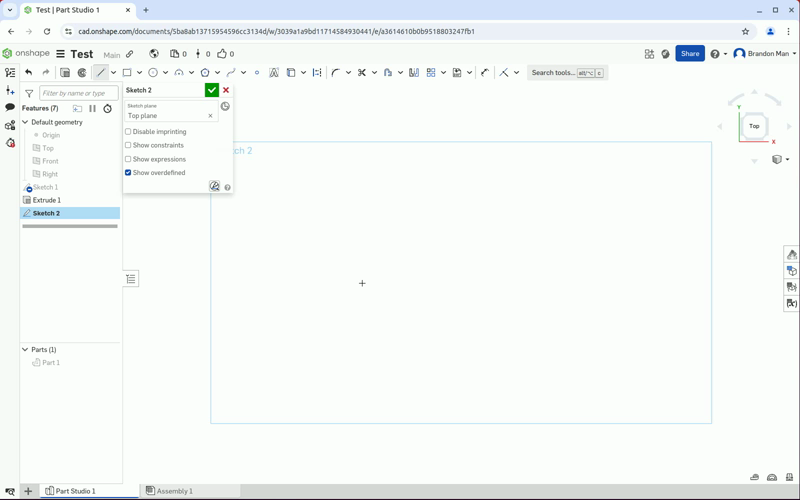
key_up(shift)
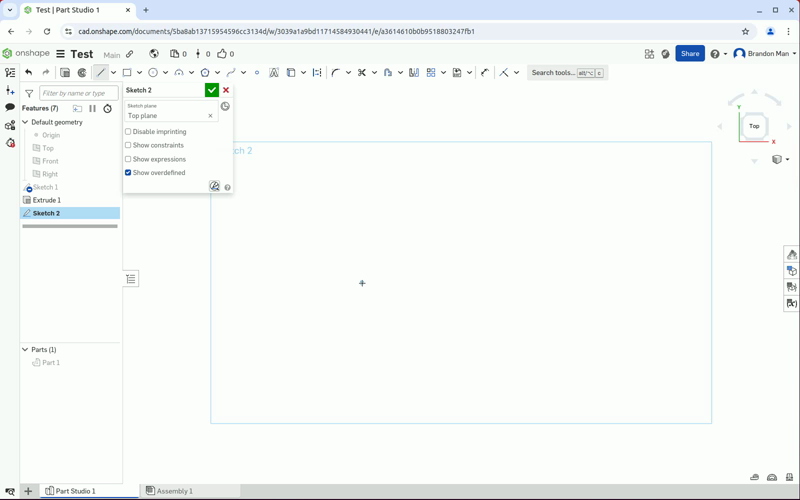
key_down(shift)
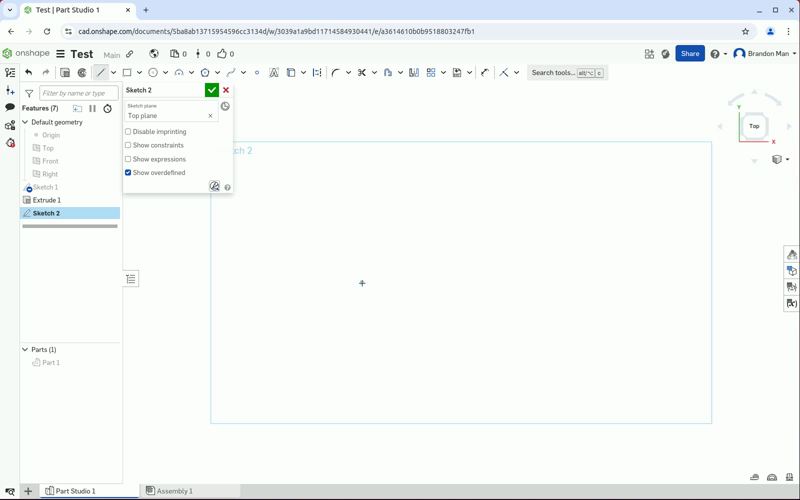
mouse_move(426, 282)
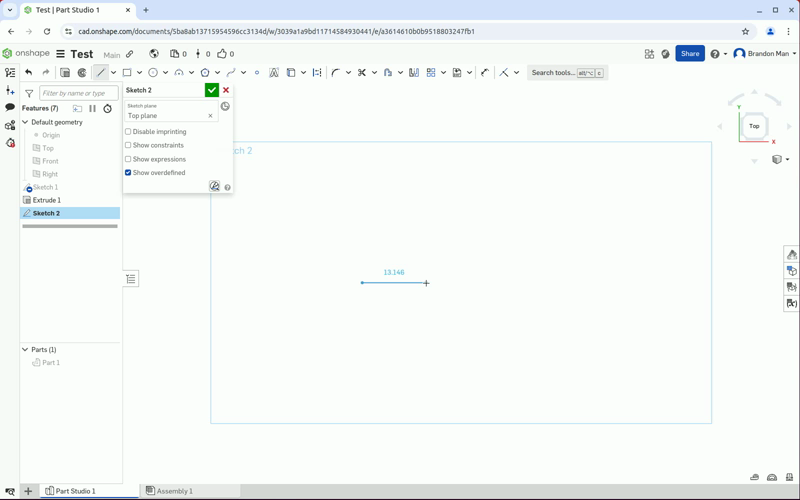
click(426, 282)
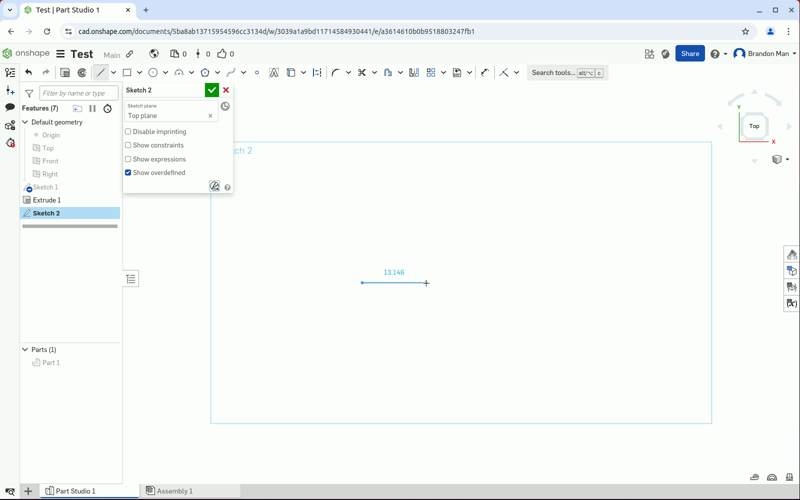
key_up(shift)
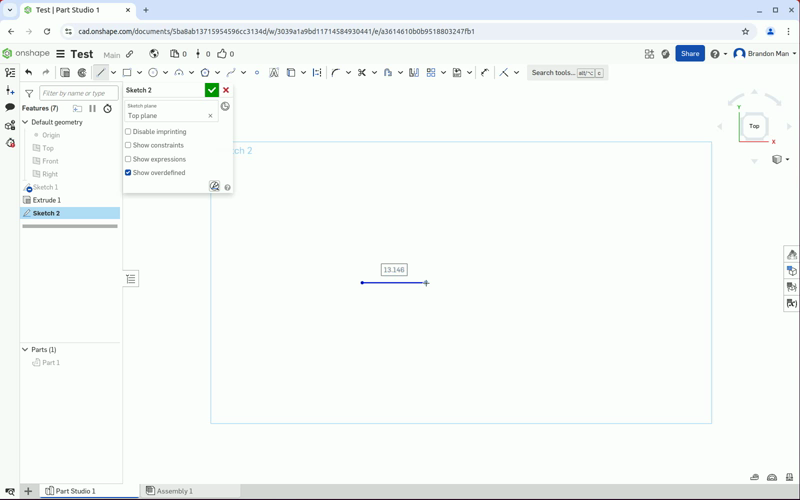
key_down(shift)
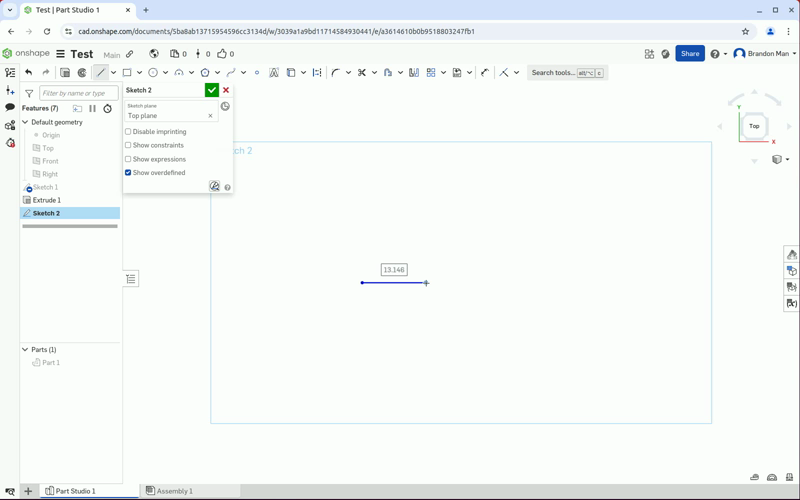
mouse_move(456, 282)
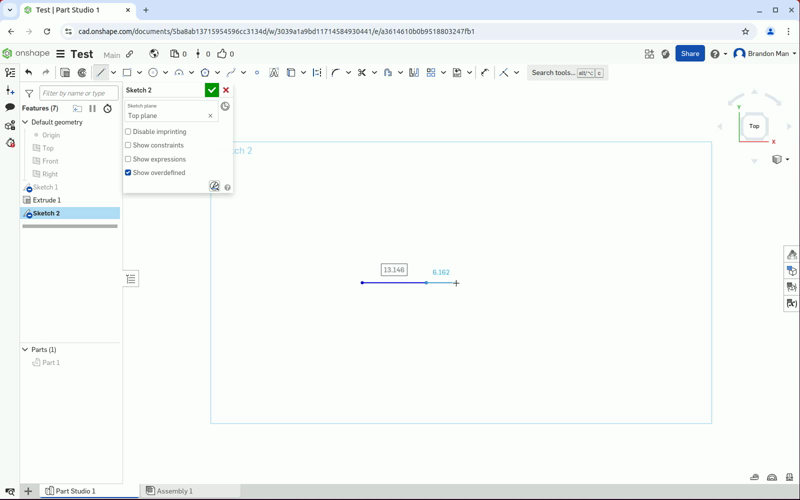
mouse_move(426, 227)
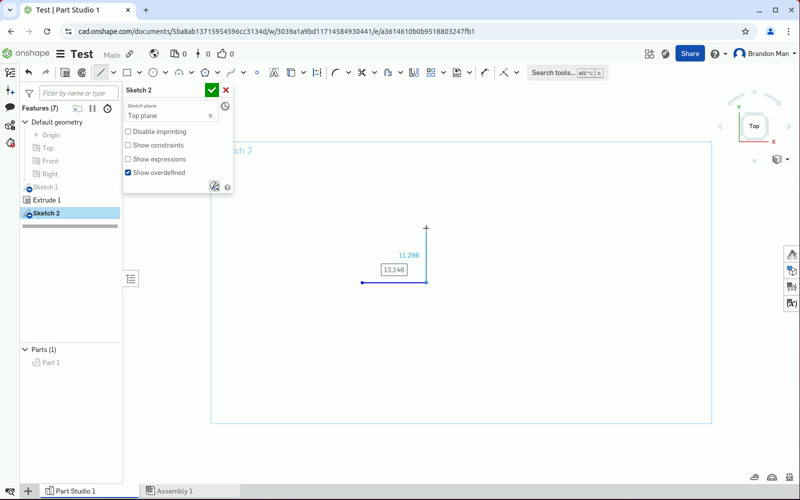
click(426, 227)
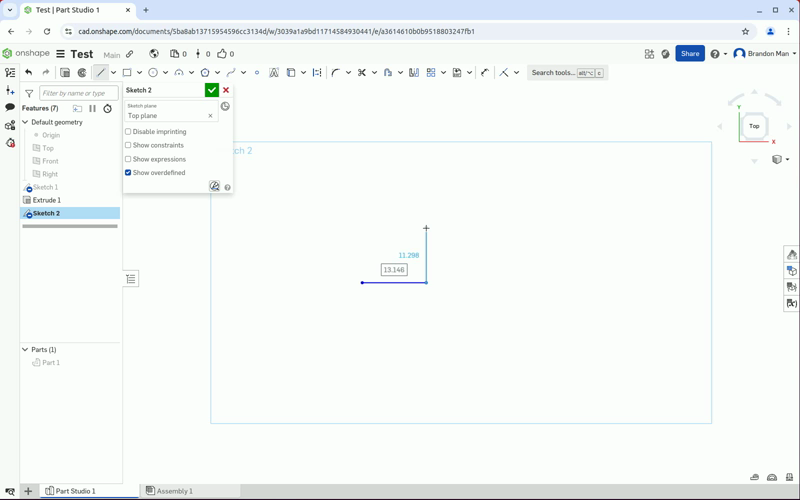
key_up(shift)
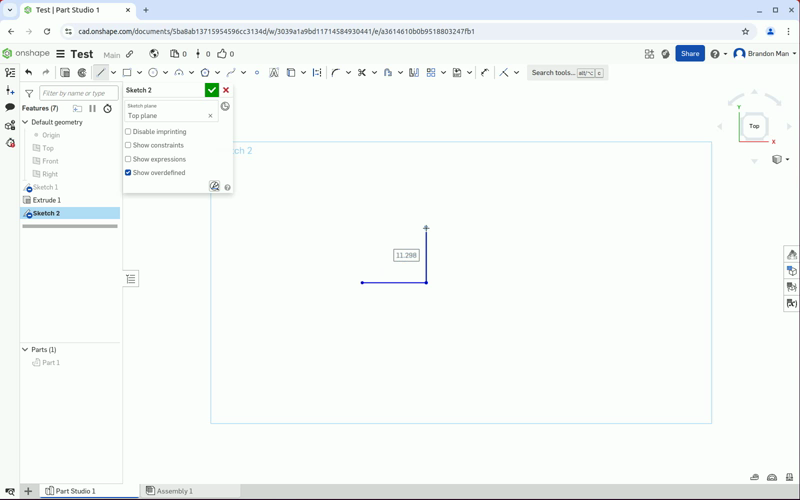
key_down(shift)
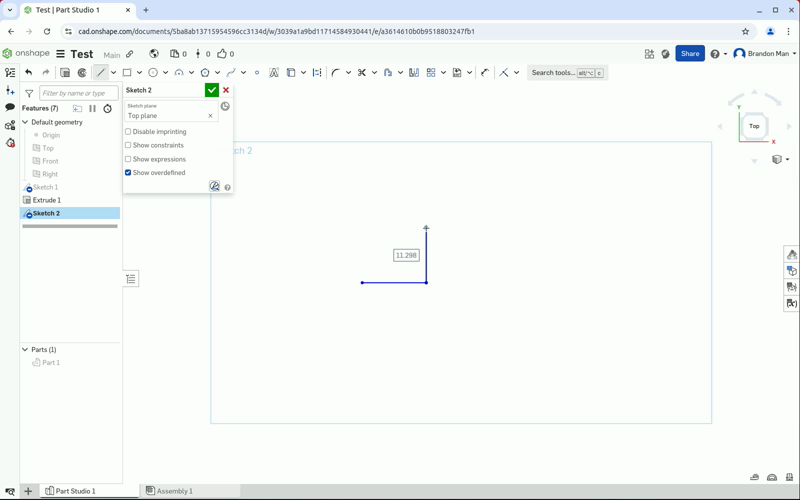
mouse_move(362, 227)
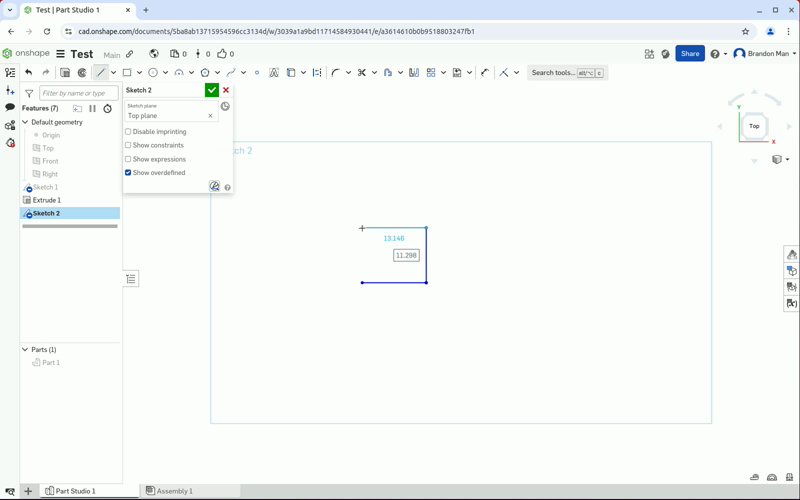
click(362, 227)
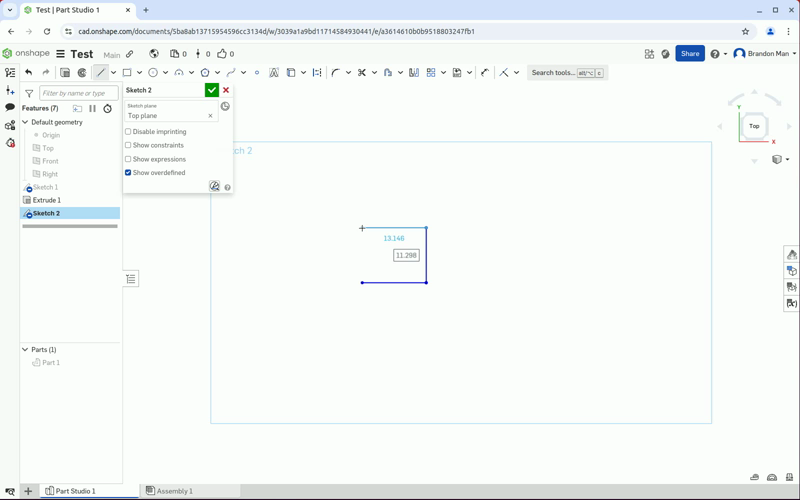
key_up(shift)
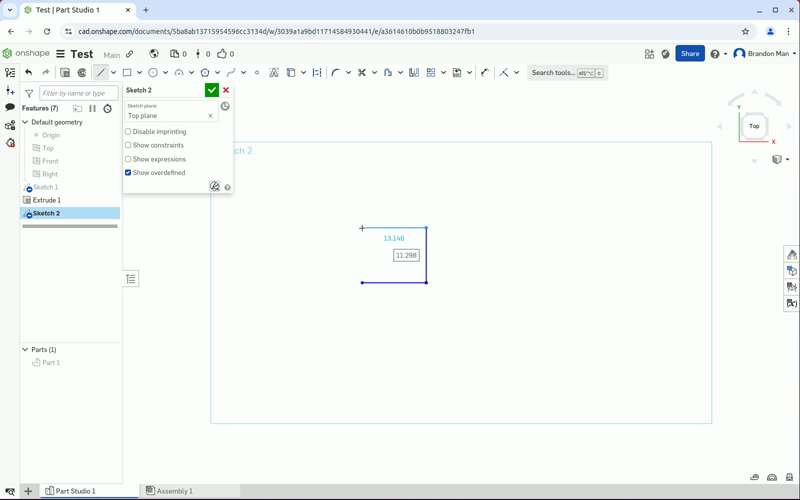
mouse_move(392, 227)
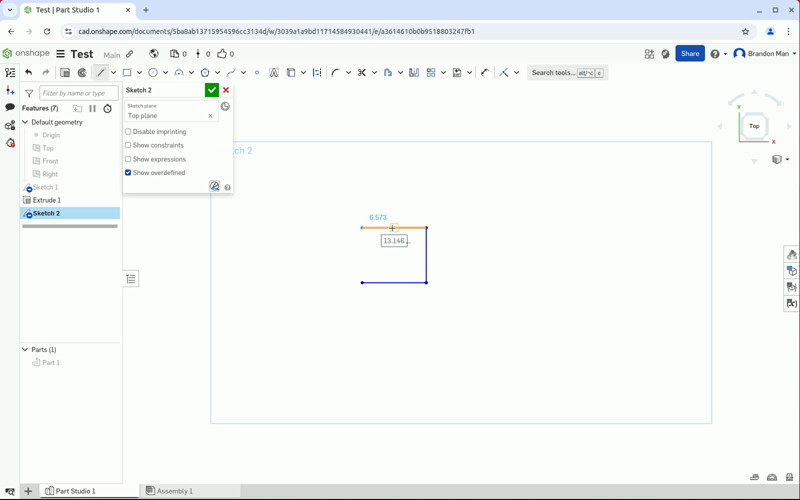
key_down(shift)
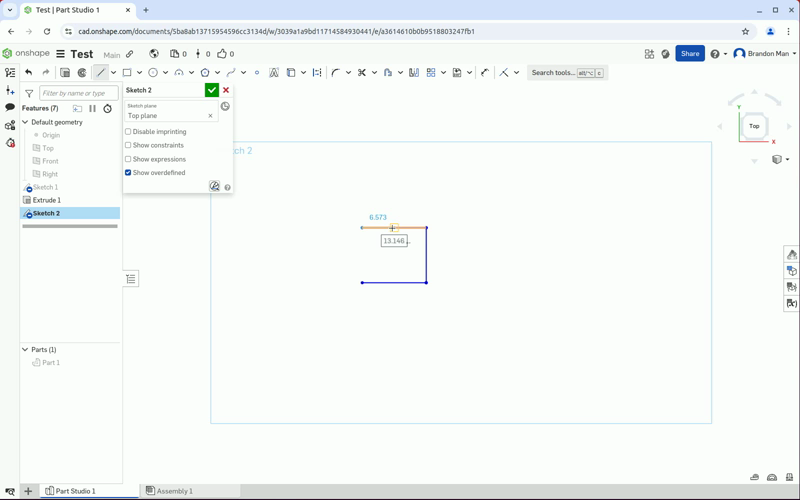
mouse_move(362, 282)
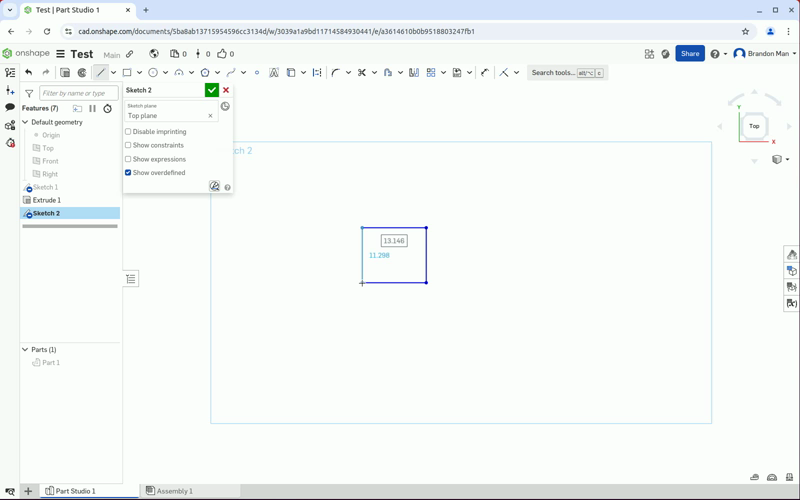
key_up(shift)
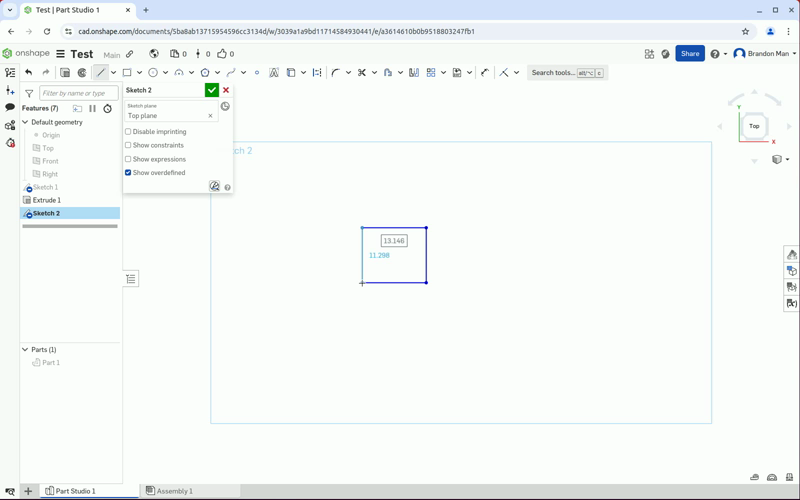
click(362, 282)
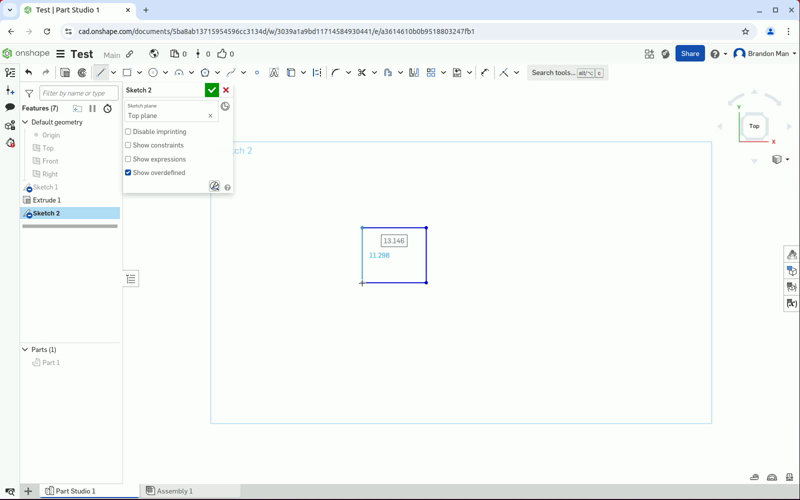
key(esc)
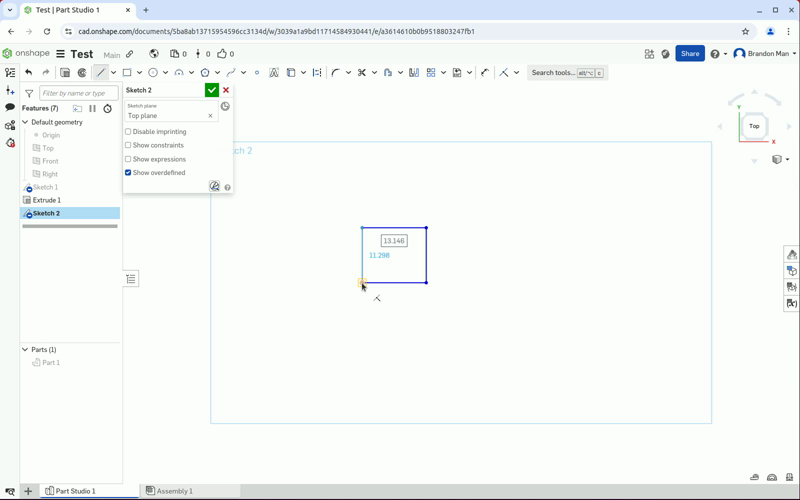
mouse_move(370, 236)
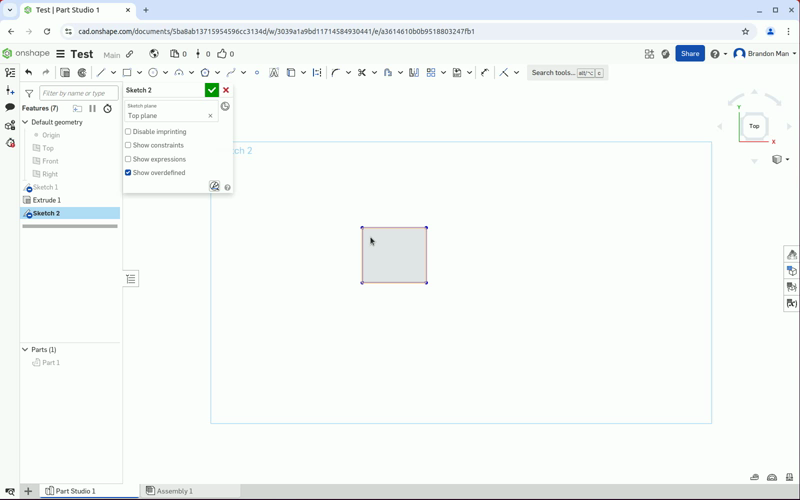
click(370, 236)
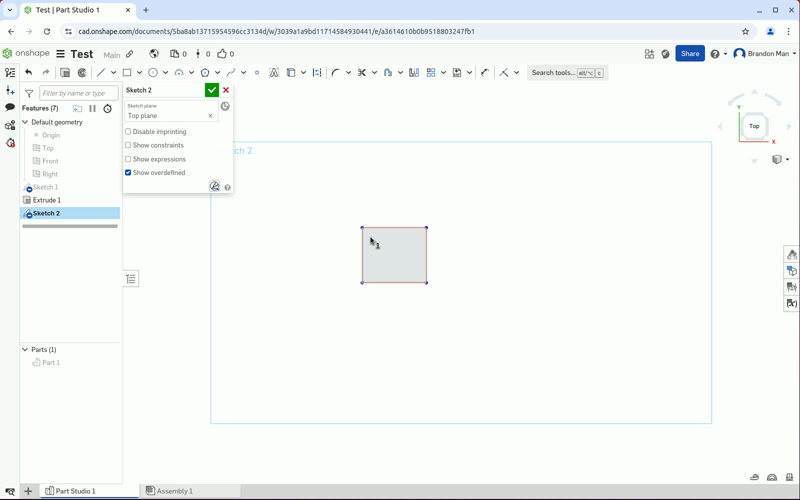
mouse_move(73, 352)
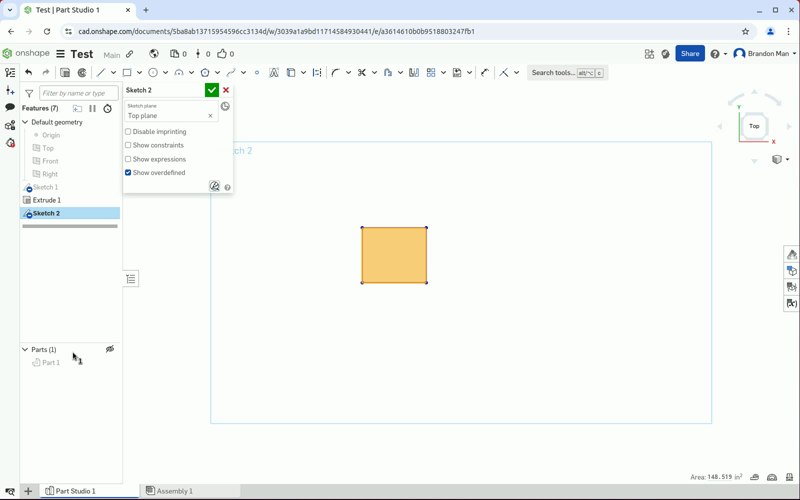
key(shift+y)
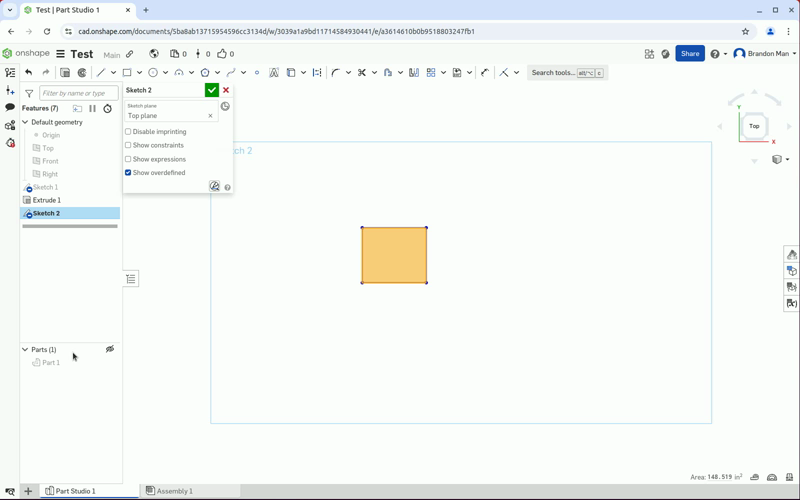
key(shift+e)
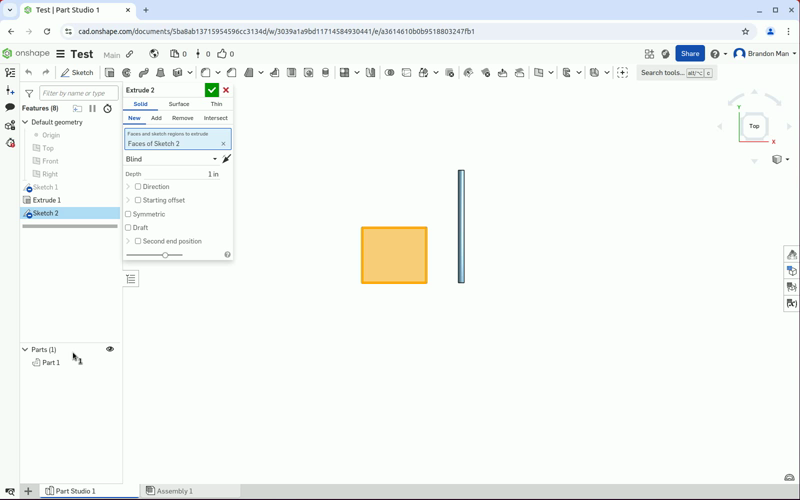
mouse_move(143, 106)
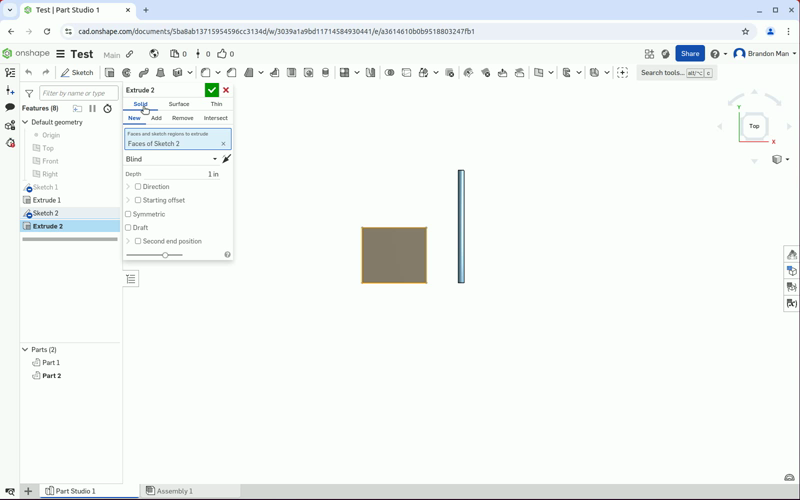
click(143, 106)
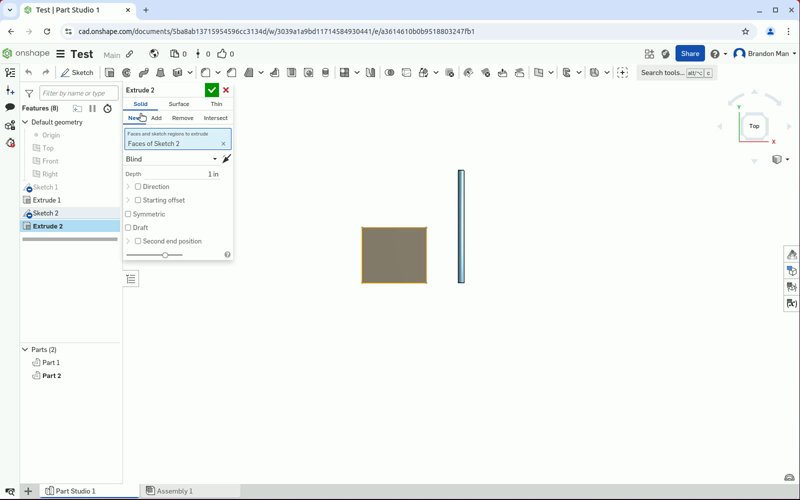
mouse_move(137, 120)
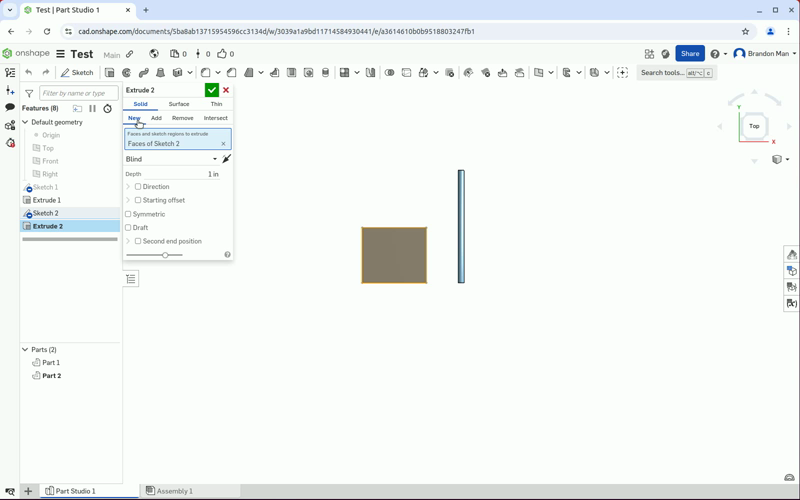
click(137, 120)
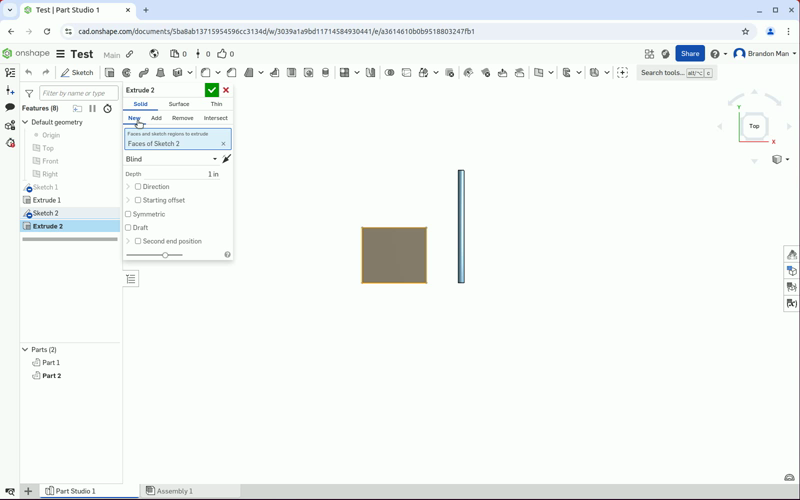
key(tab, 4)
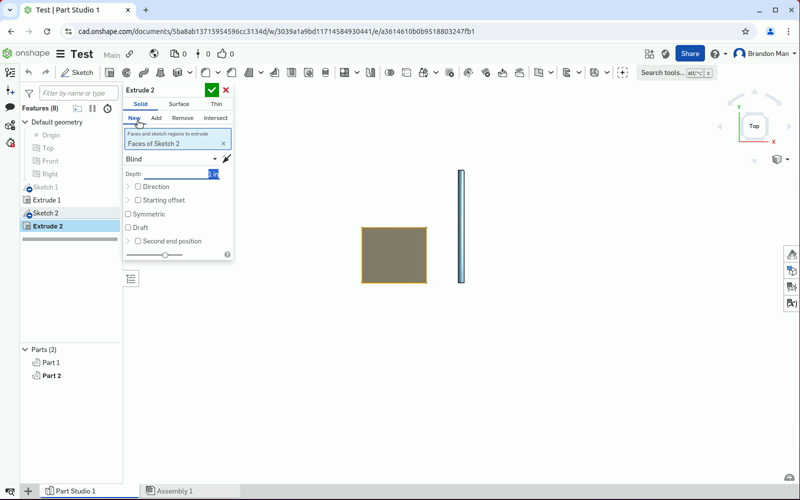
text(-7.703)
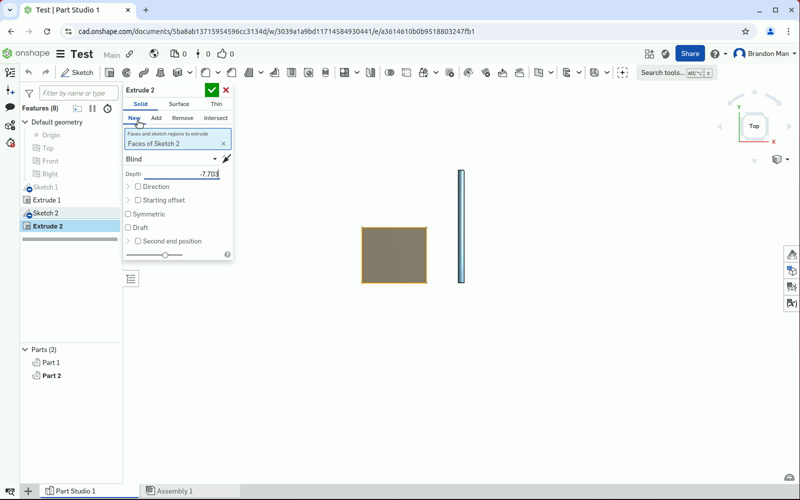
key(enter)
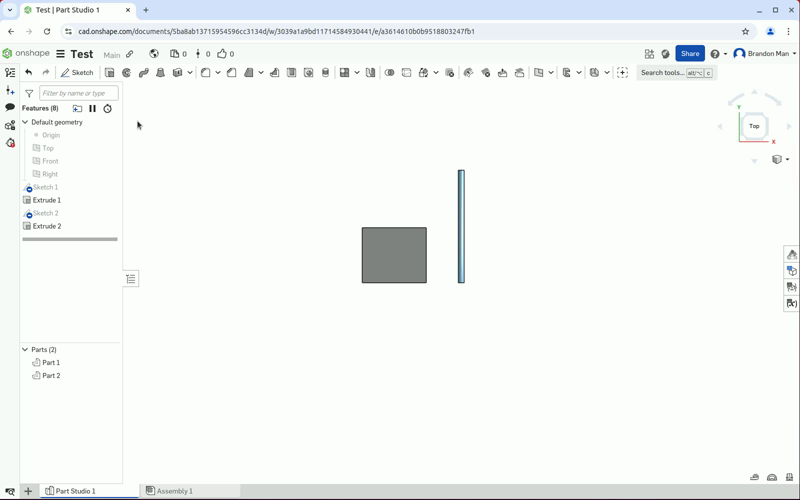
key(shift+h)
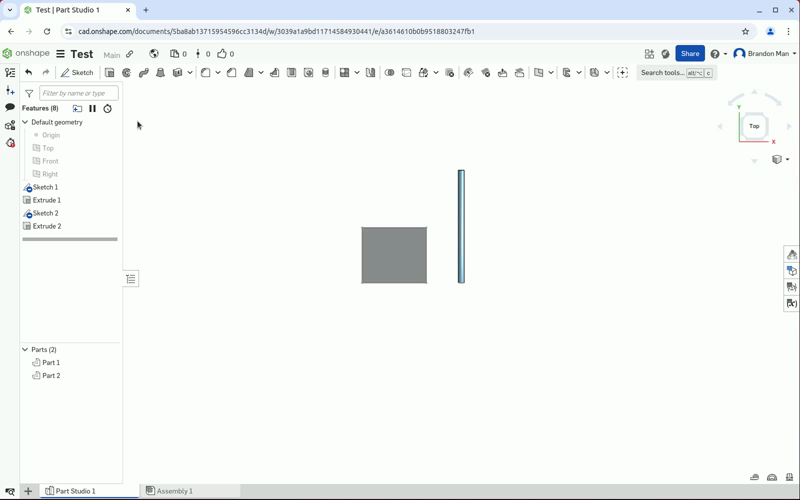
key(shift+h)
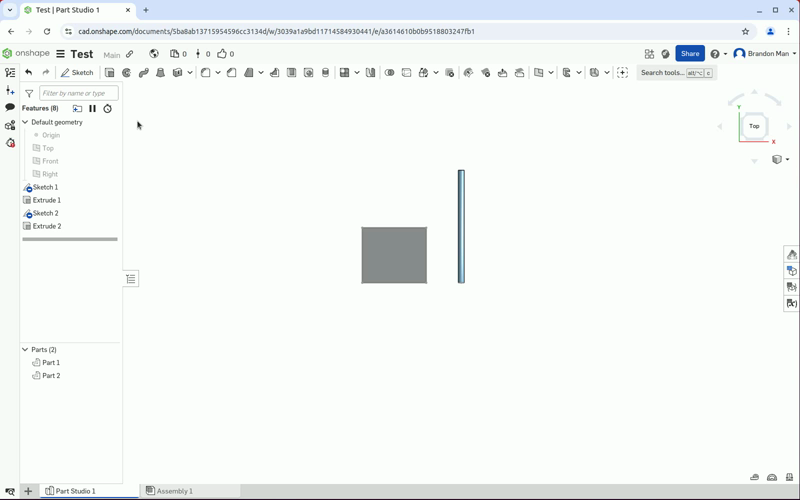
key(shift+7)
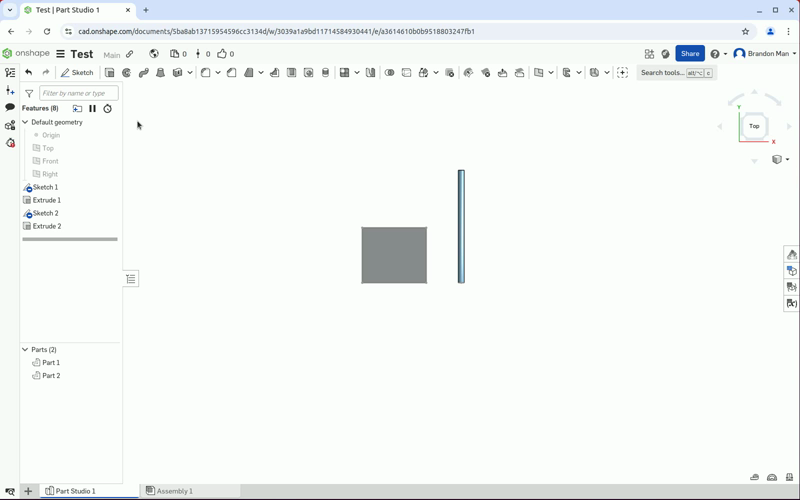
key(up, 3)
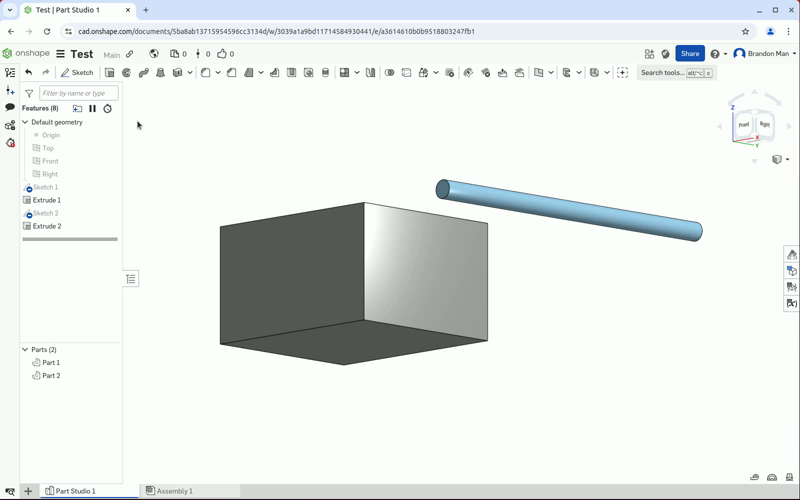
key(left, 3)
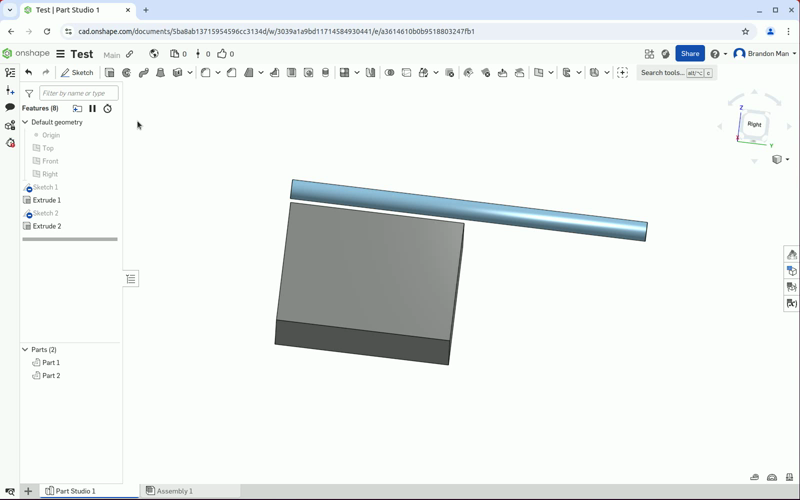
key(right, 3)
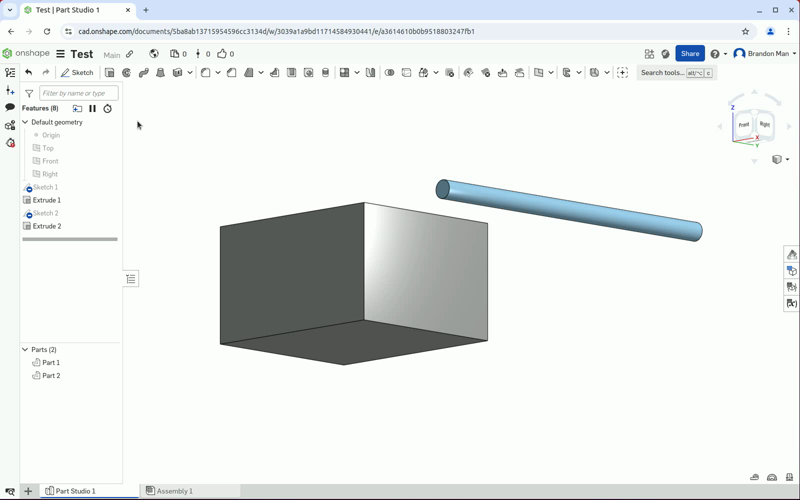
key(down, 3)
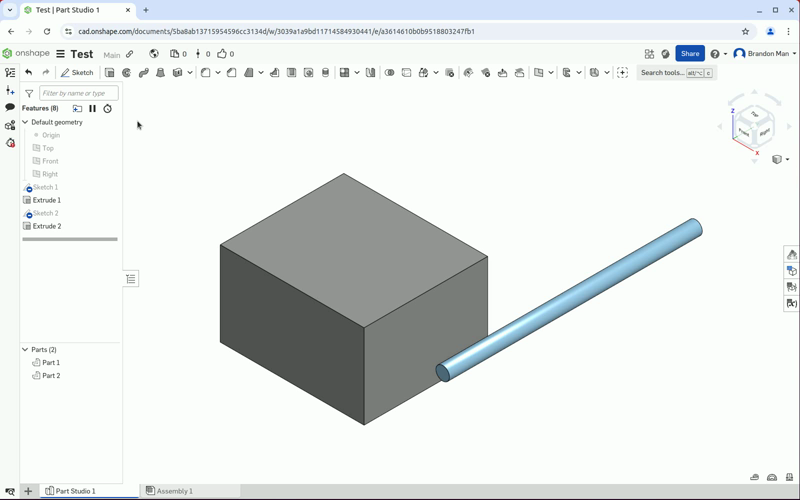
mouse_move(73, 189)
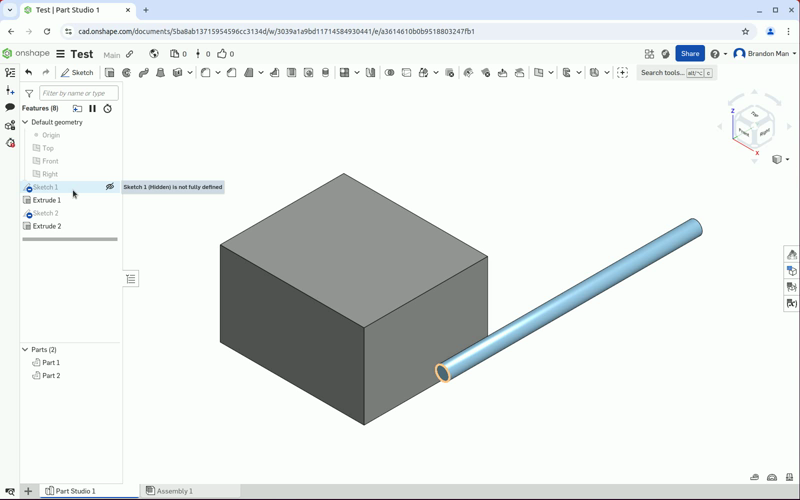
click(73, 189)